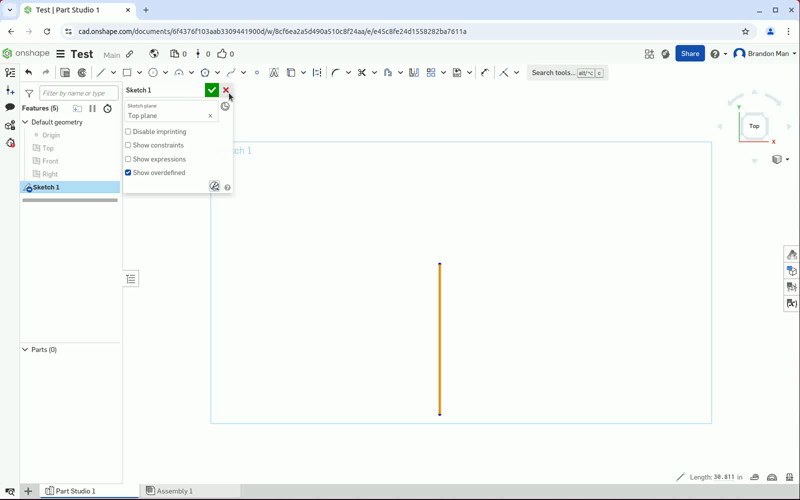
key(shift+h)
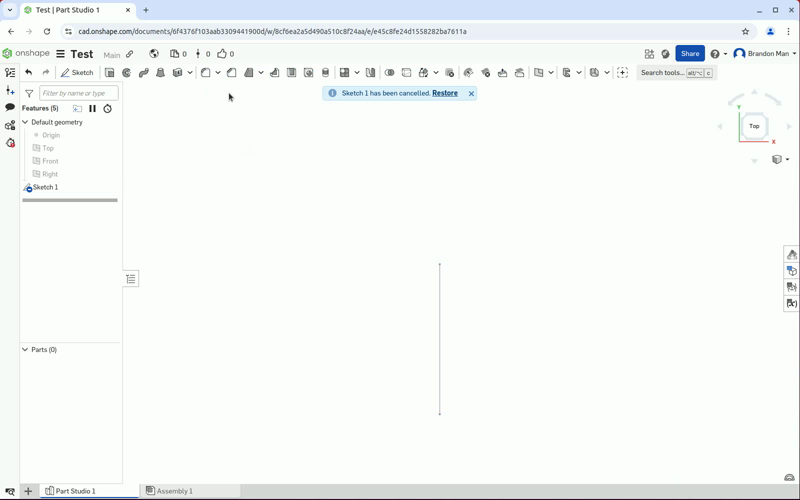
key(shift+s)
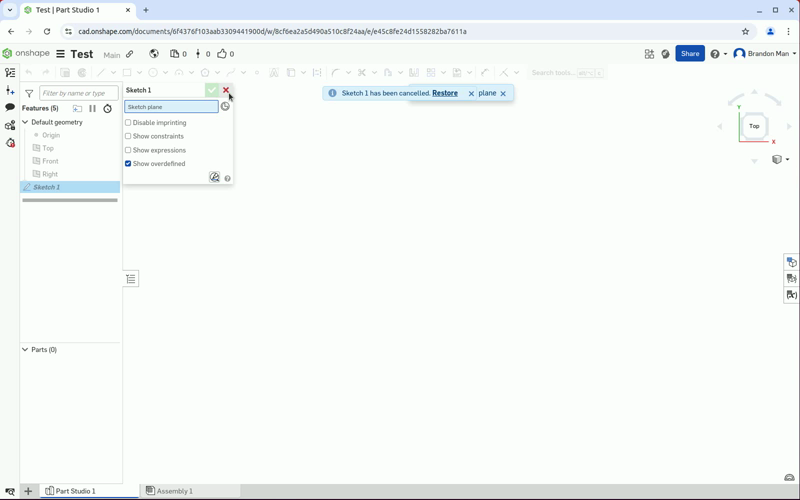
mouse_move(73, 150)
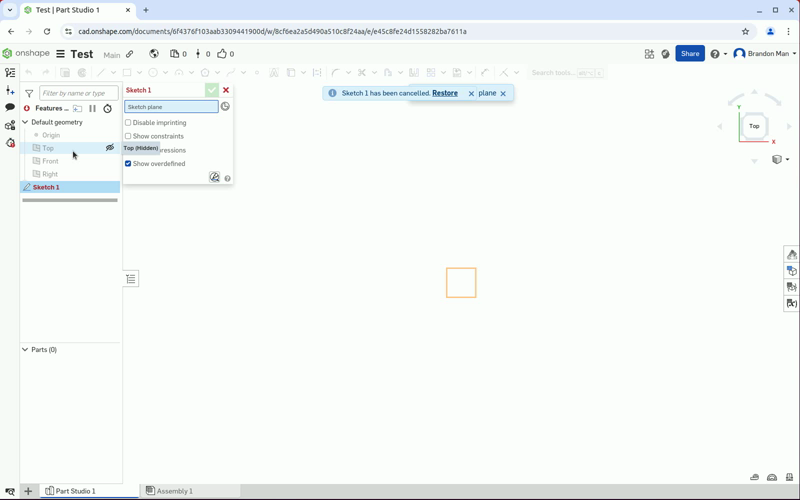
click(73, 150)
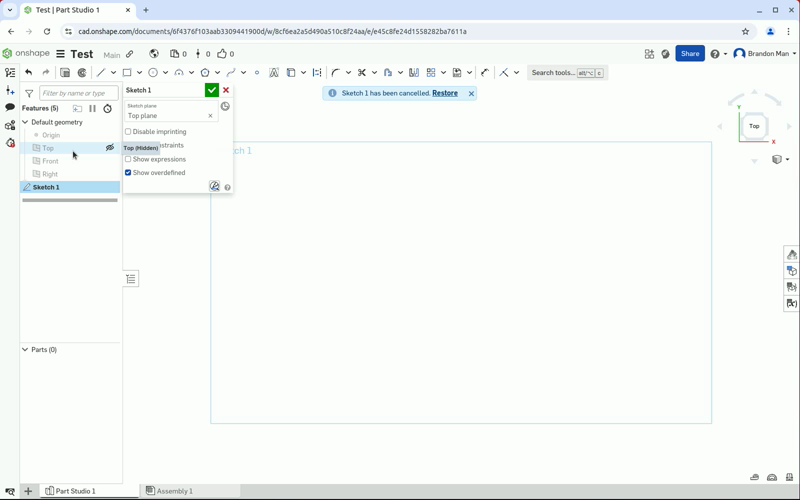
mouse_move(73, 352)
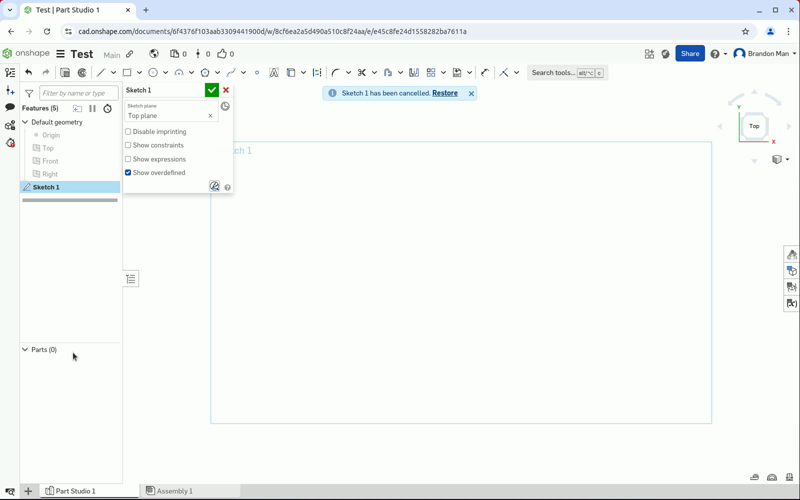
key(y)
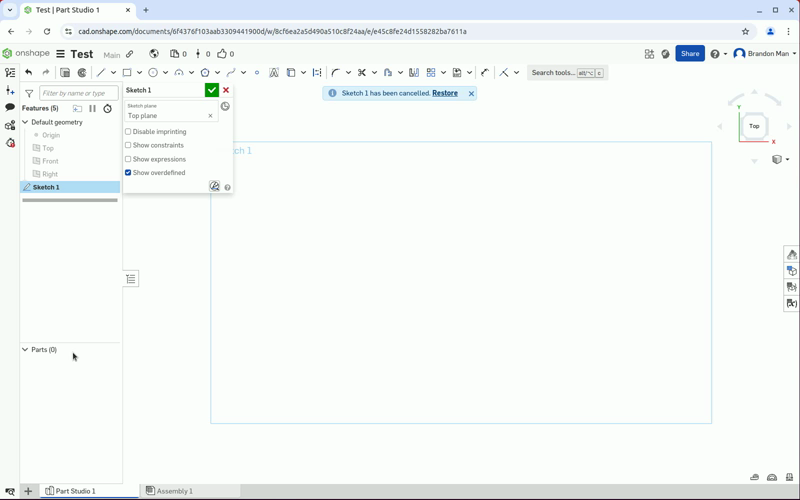
key(l)
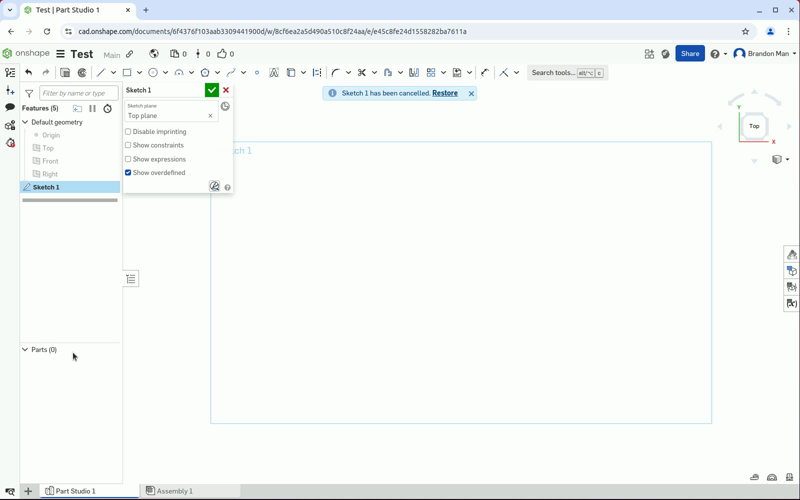
key_down(shift)
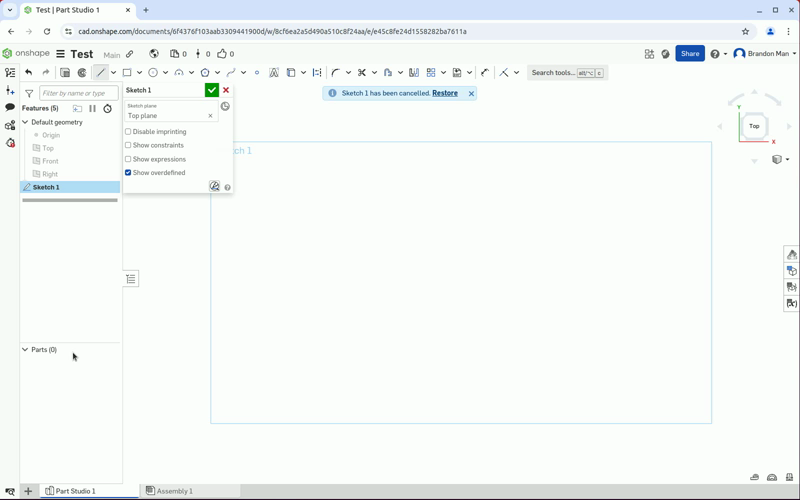
mouse_move(515, 335)
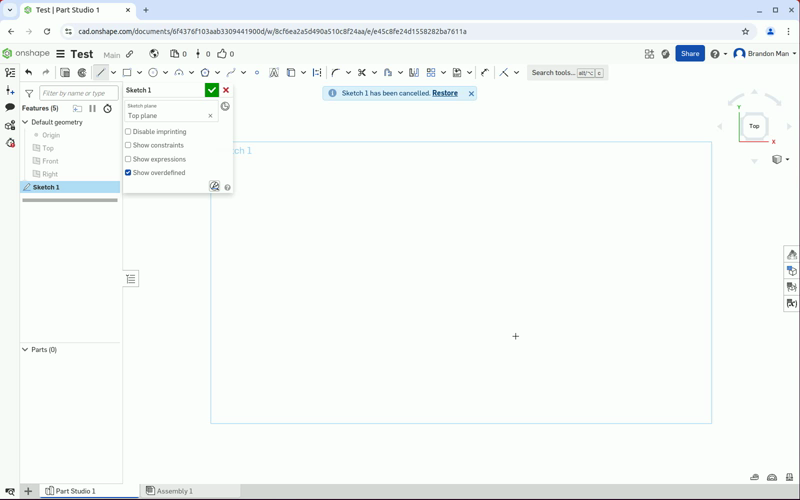
click(515, 335)
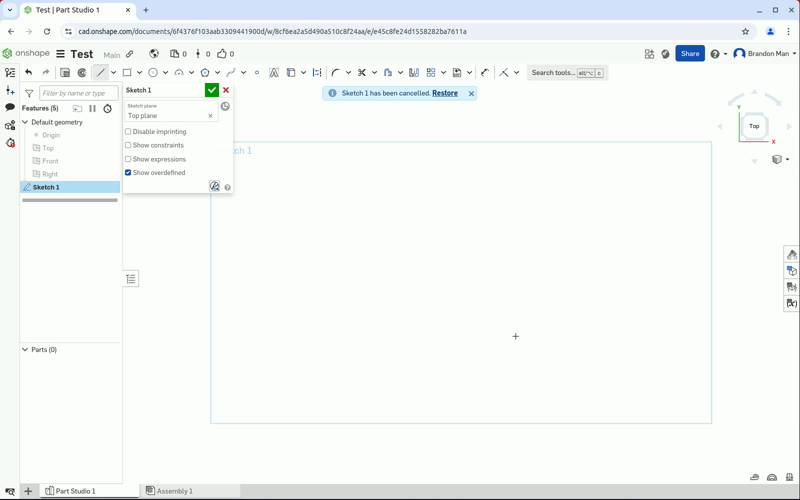
key_up(shift)
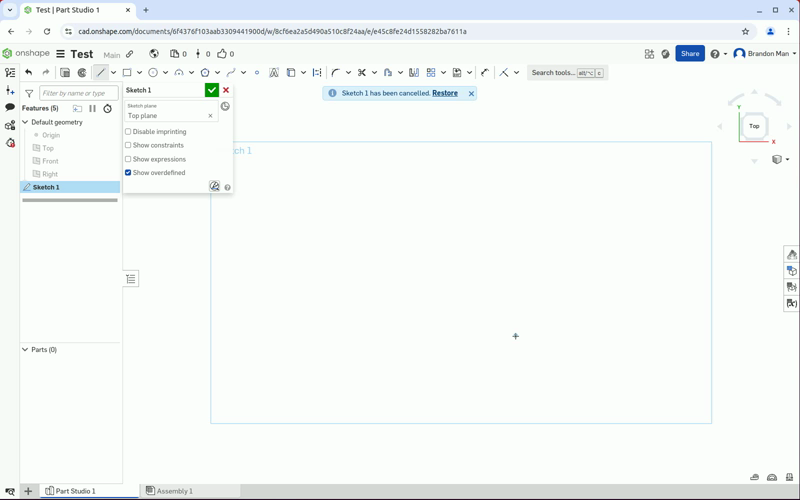
key_down(shift)
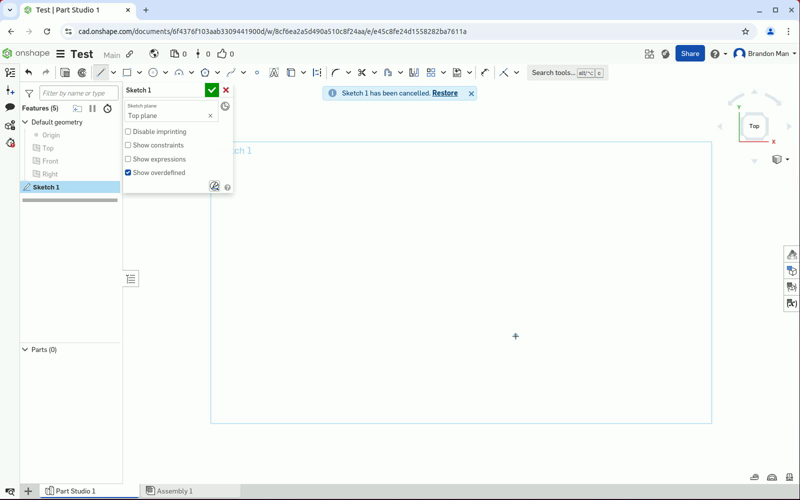
mouse_move(545, 335)
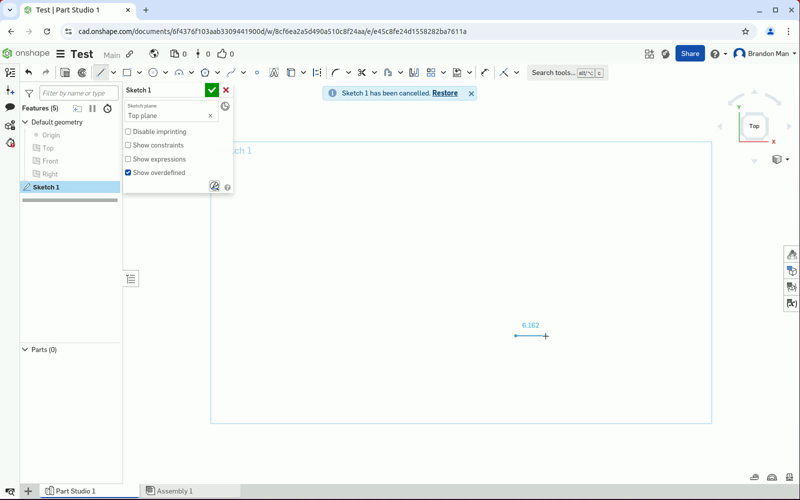
mouse_move(567, 335)
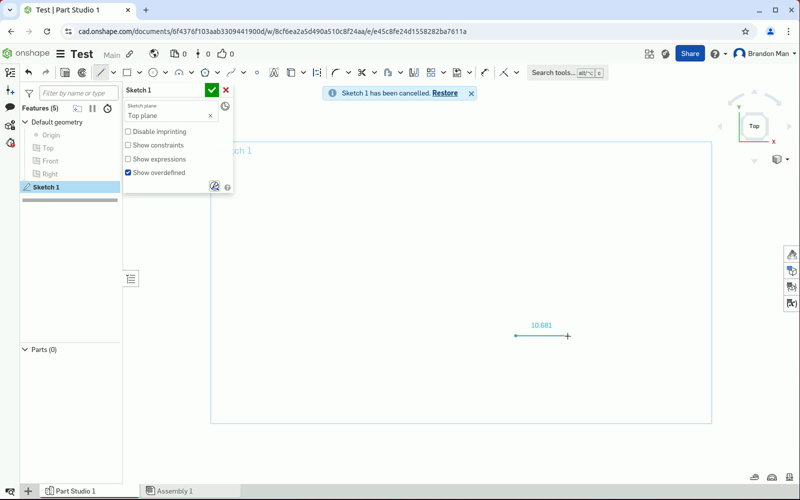
click(567, 335)
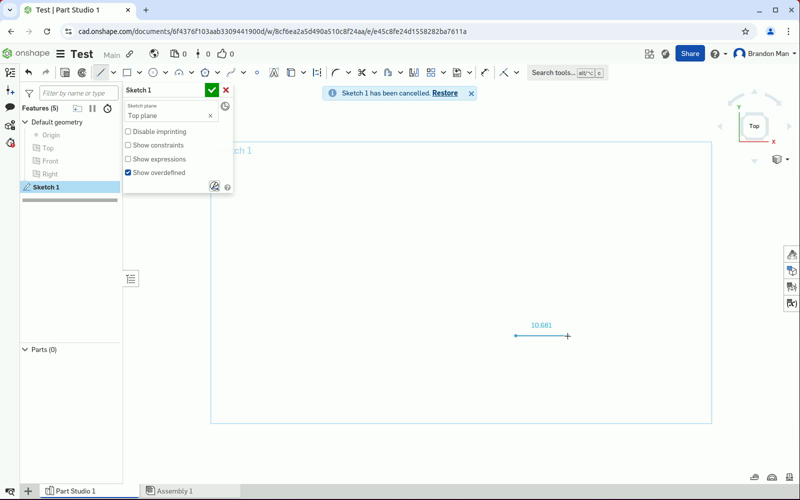
key_up(shift)
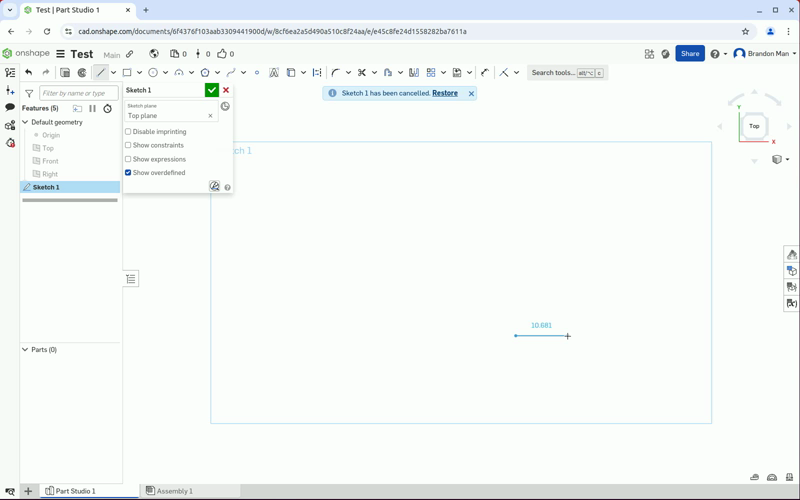
key_down(shift)
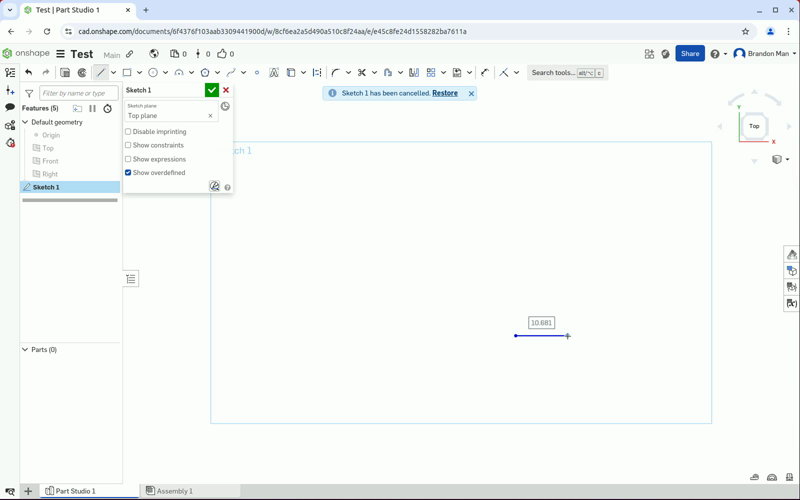
mouse_move(567, 215)
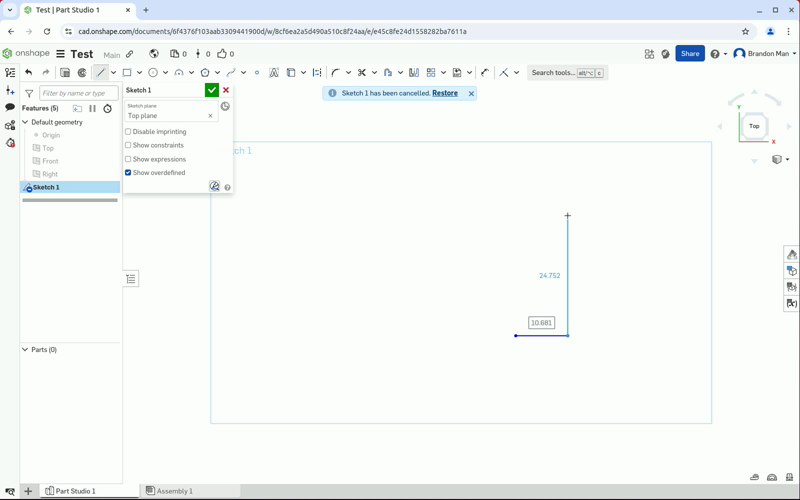
click(567, 215)
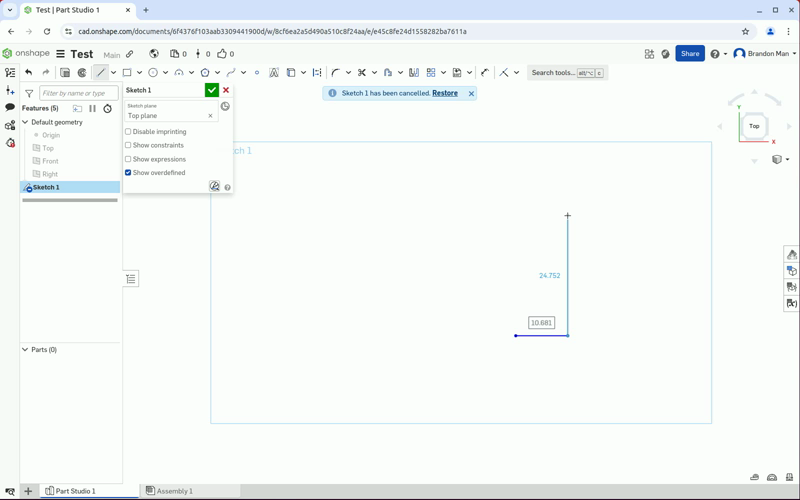
key_up(shift)
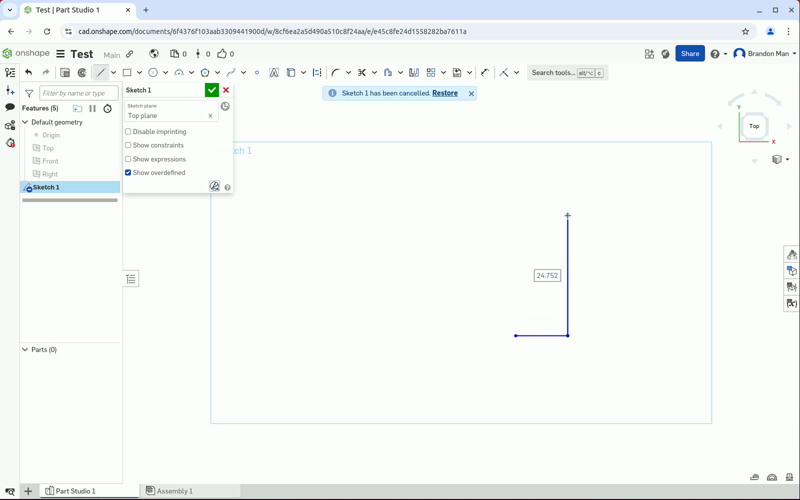
key_down(shift)
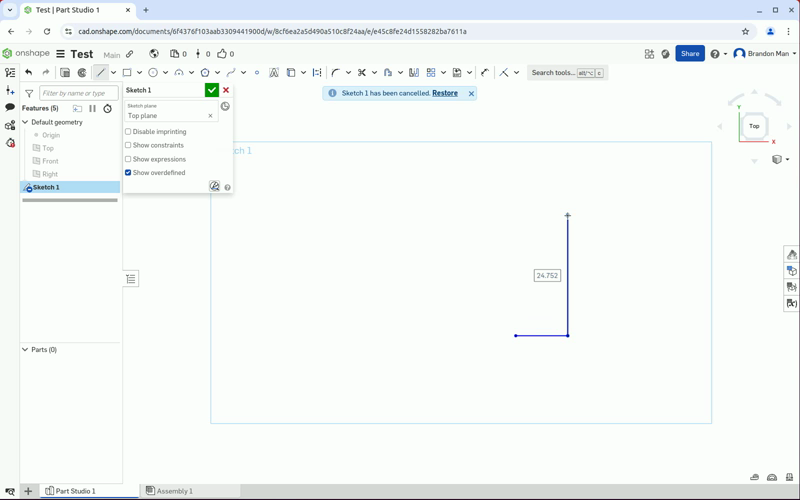
mouse_move(589, 215)
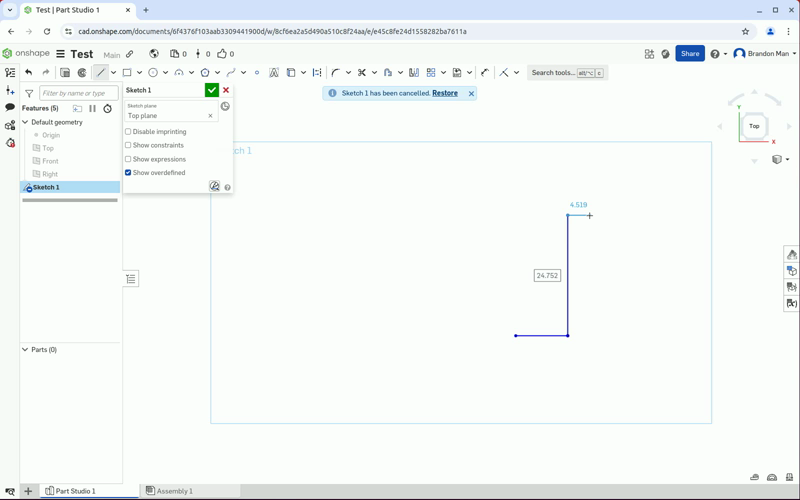
mouse_move(515, 215)
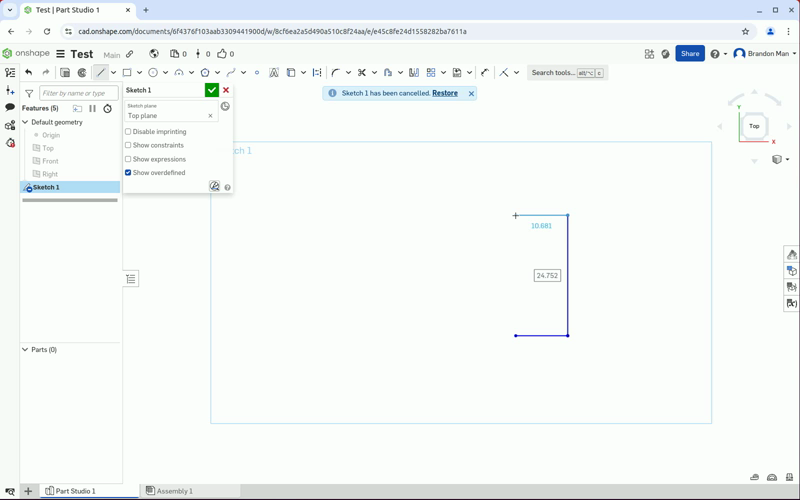
click(515, 215)
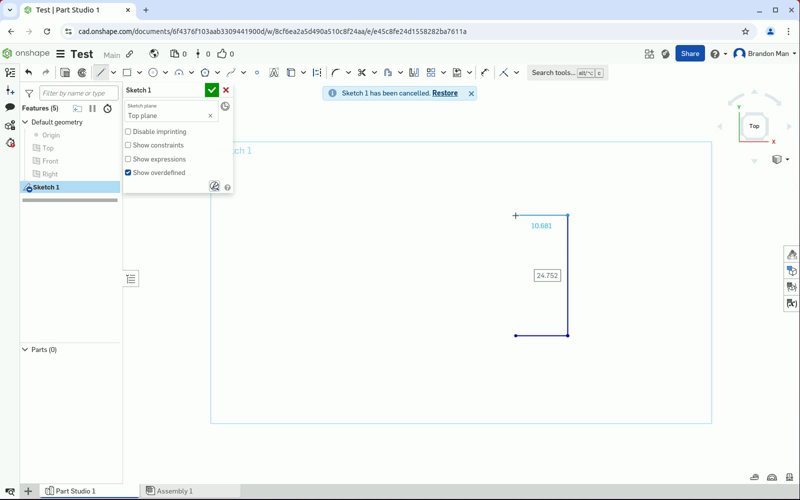
key_up(shift)
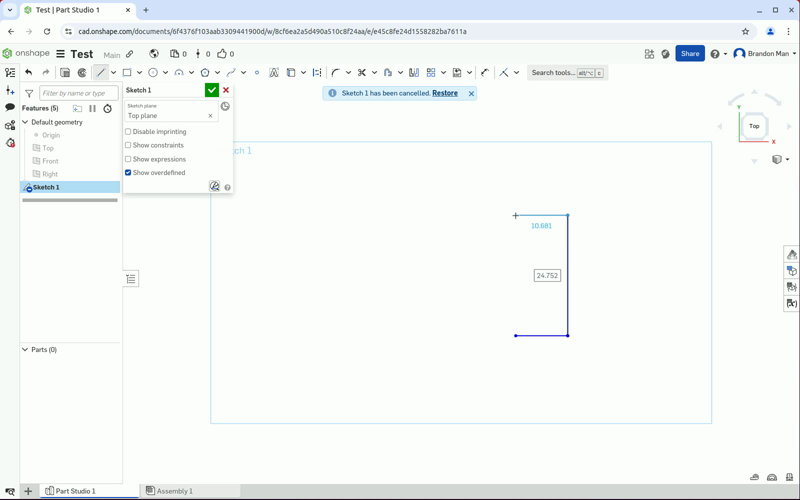
key_down(shift)
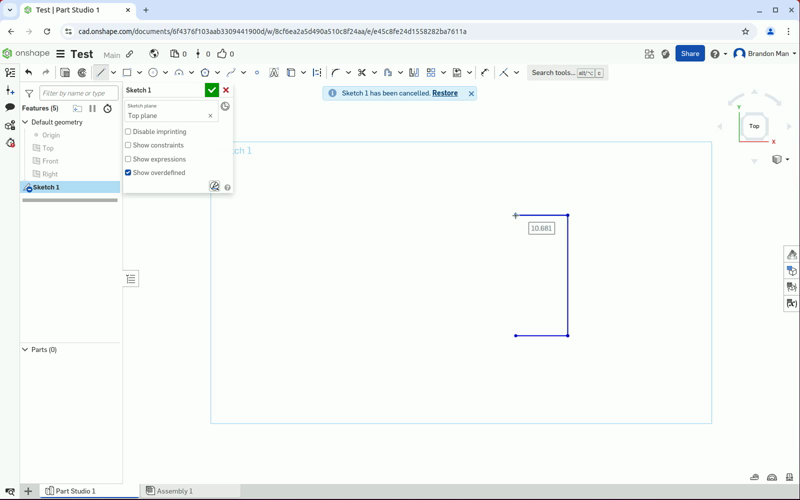
mouse_move(515, 335)
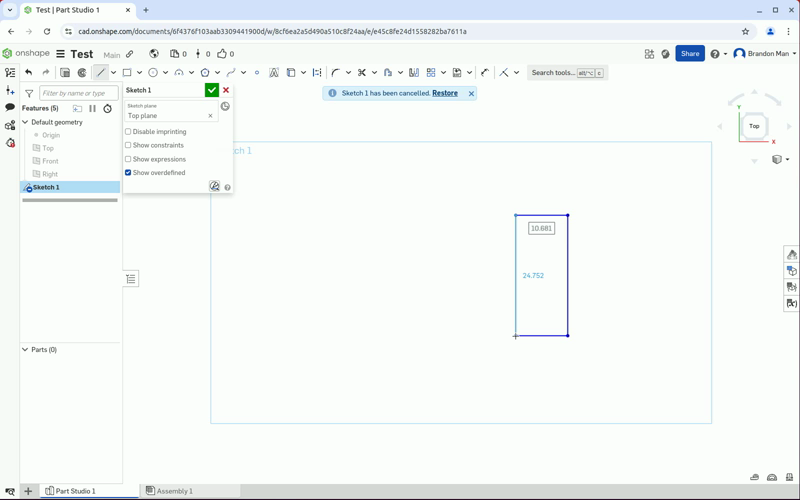
key_up(shift)
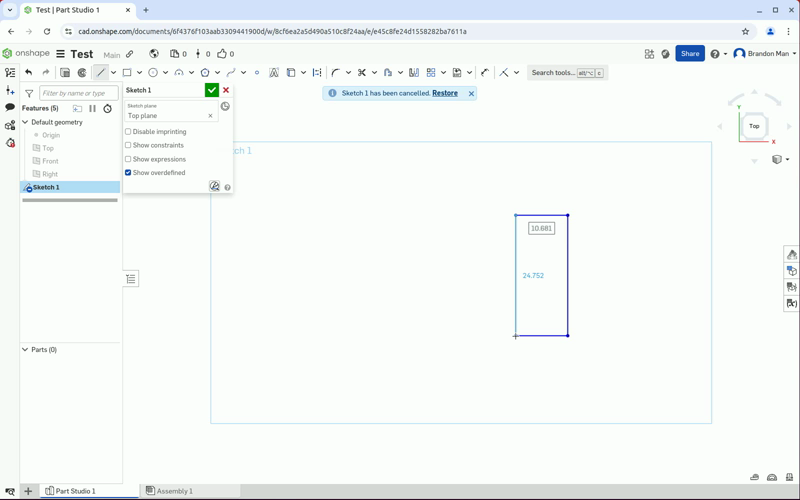
click(515, 335)
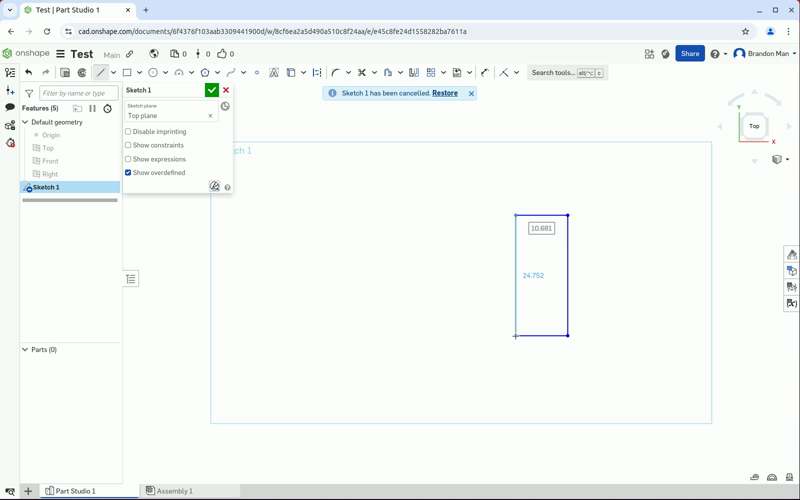
key(esc)
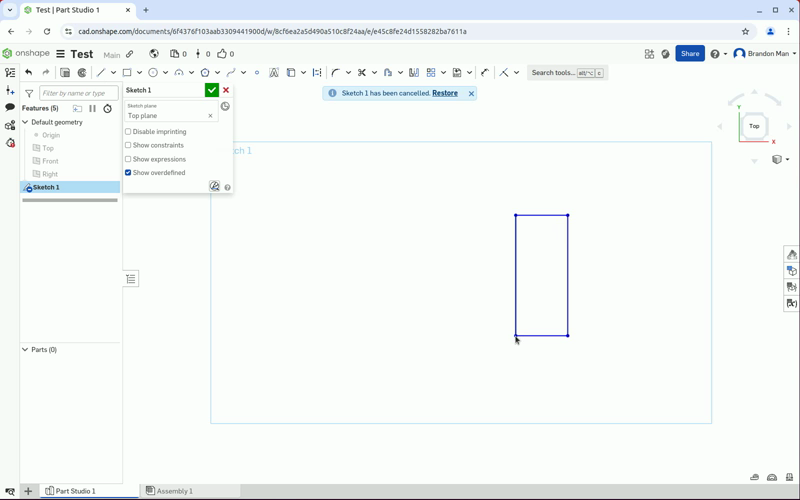
mouse_move(542, 231)
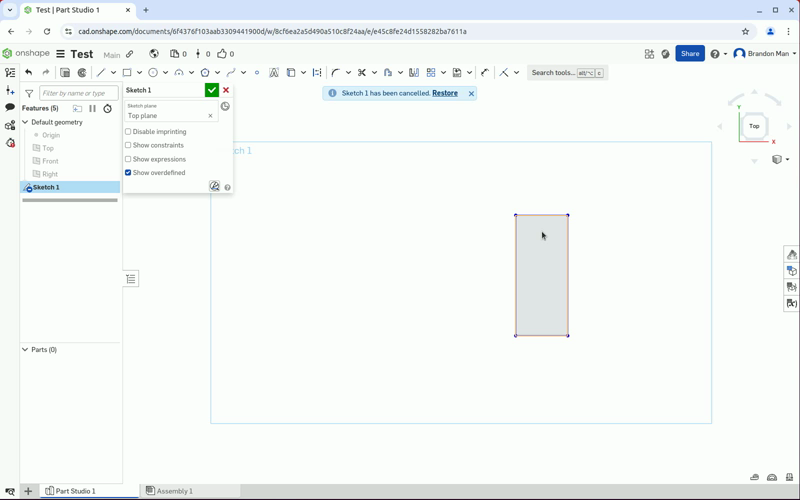
click(542, 231)
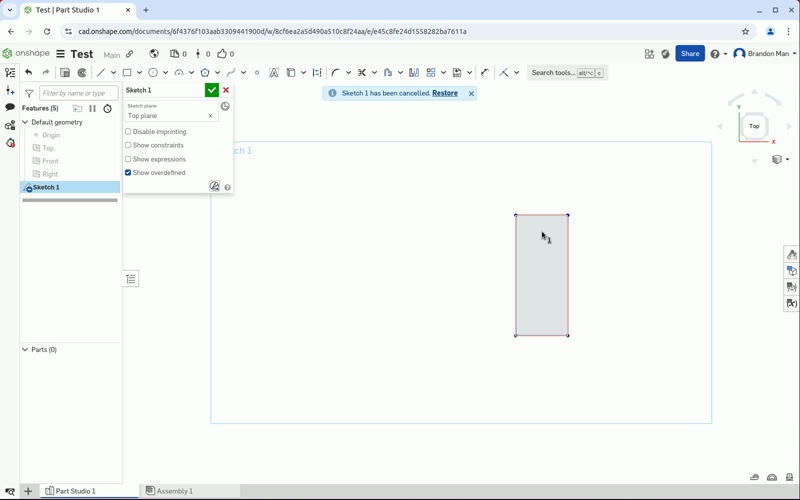
mouse_move(73, 352)
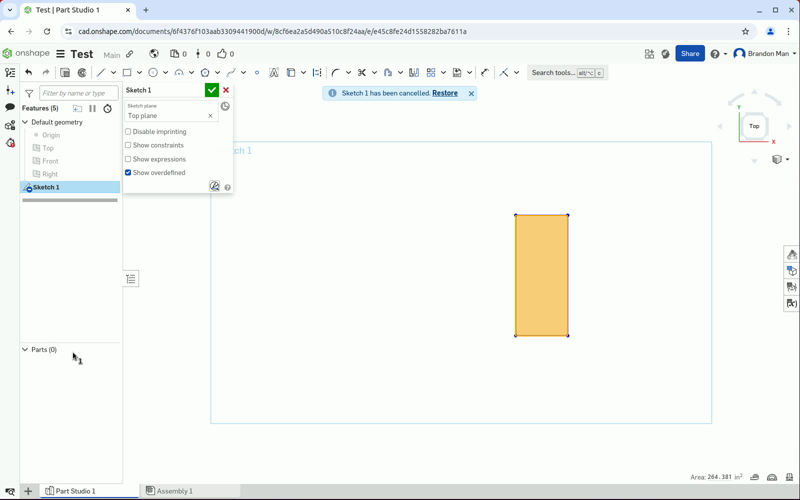
key(shift+y)
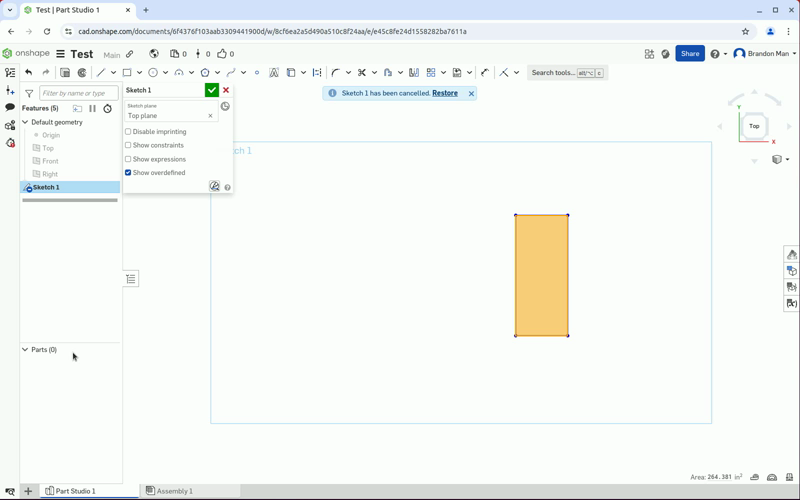
key(shift+e)
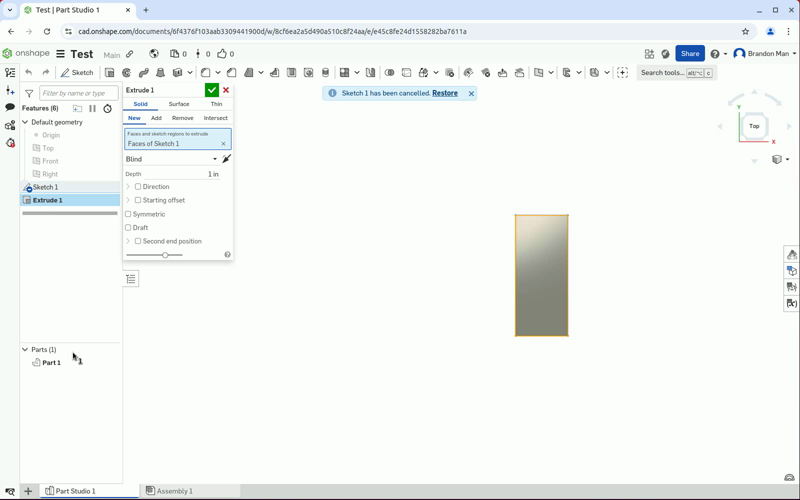
mouse_move(143, 106)
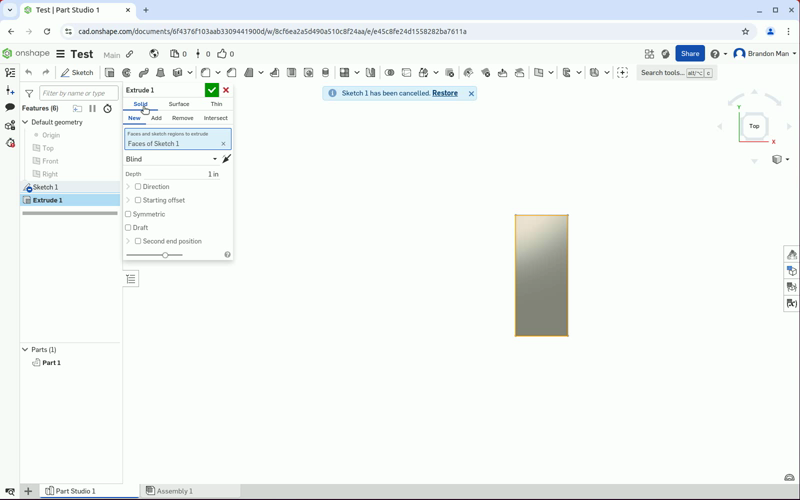
click(143, 106)
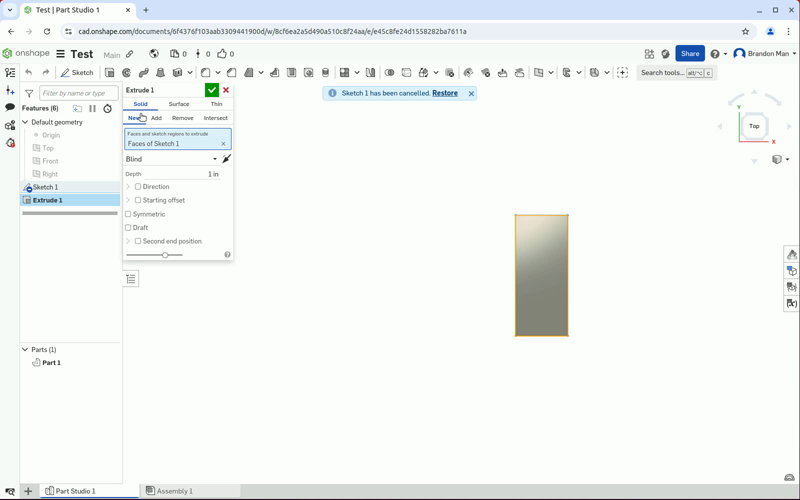
mouse_move(137, 120)
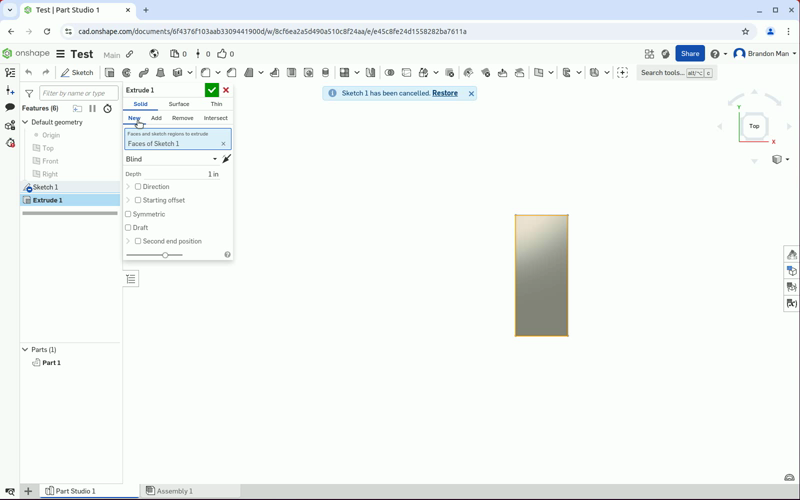
click(137, 120)
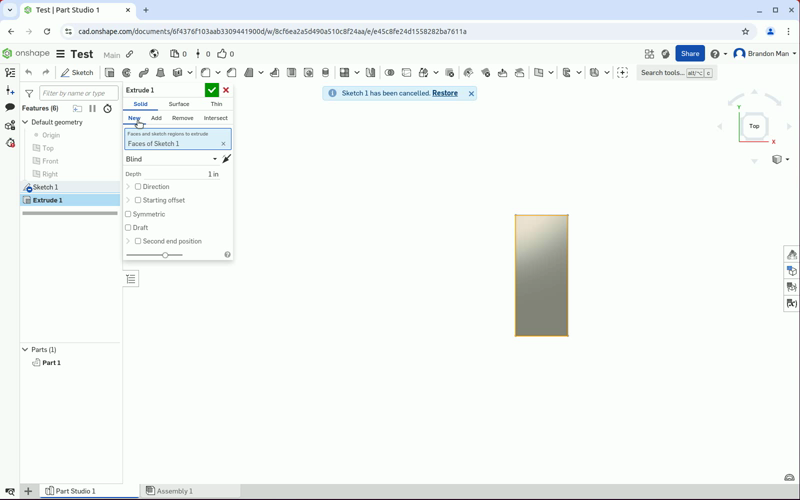
key(tab, 4)
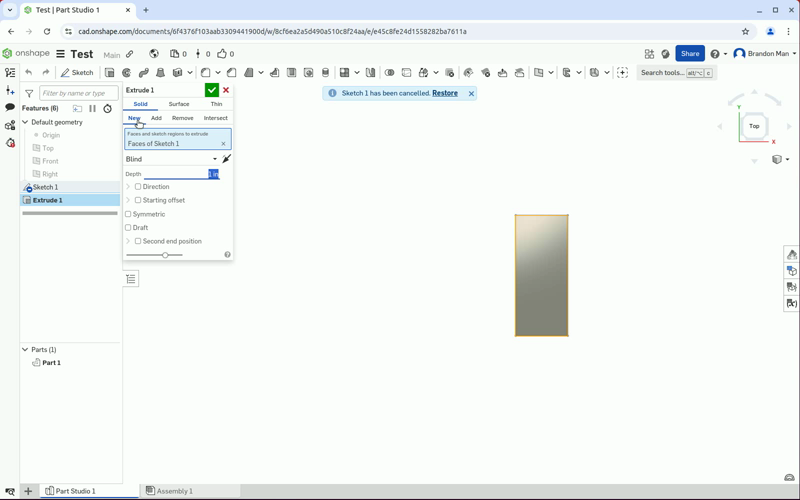
text(1.685)
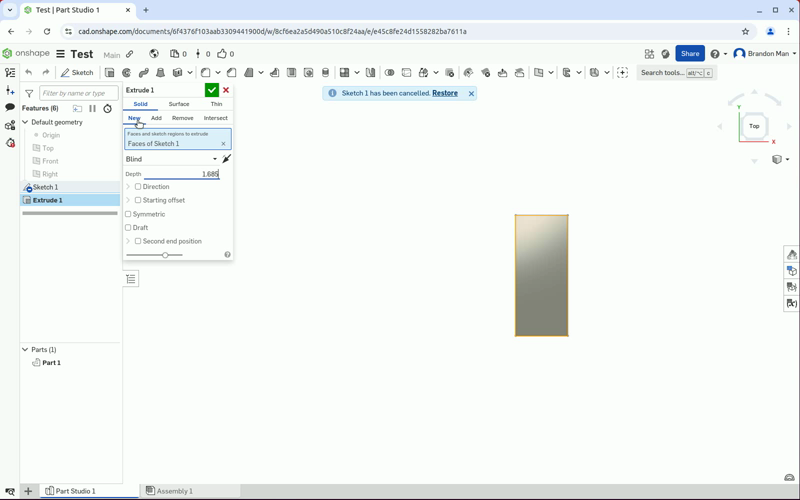
key(enter)
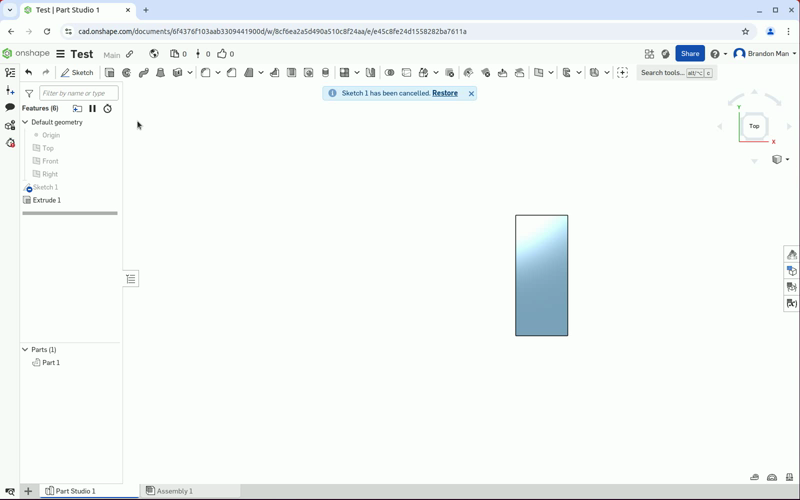
key(shift+h)
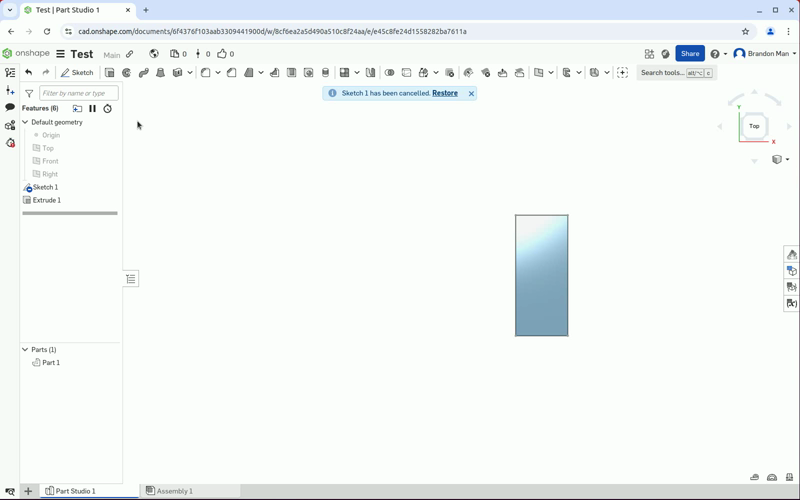
key(shift+h)
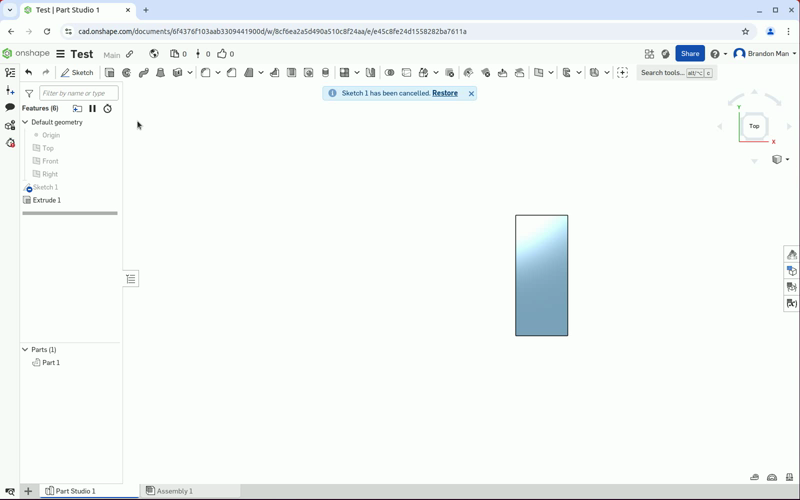
mouse_move(73, 189)
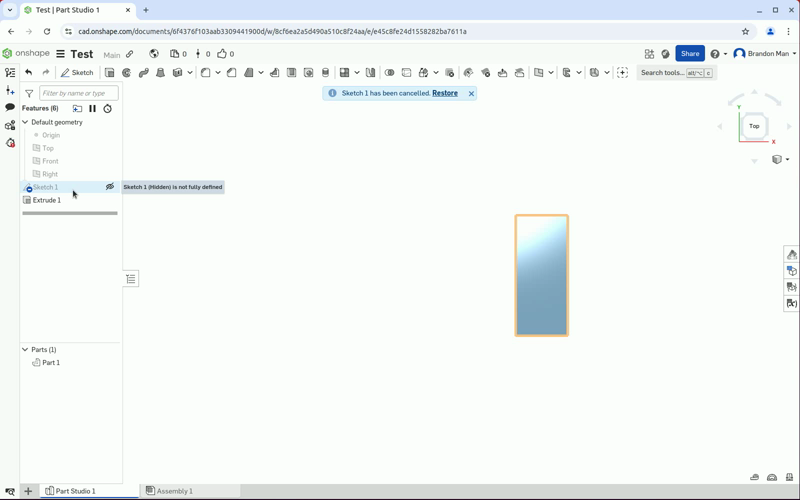
click(73, 189)
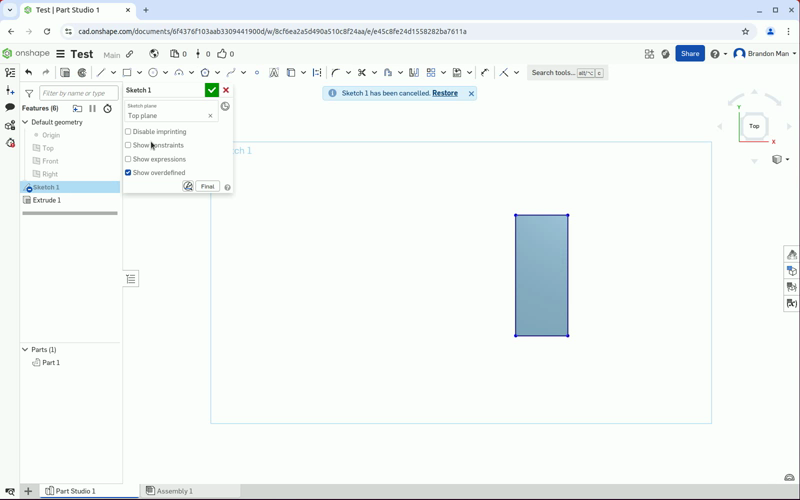
mouse_move(229, 92)
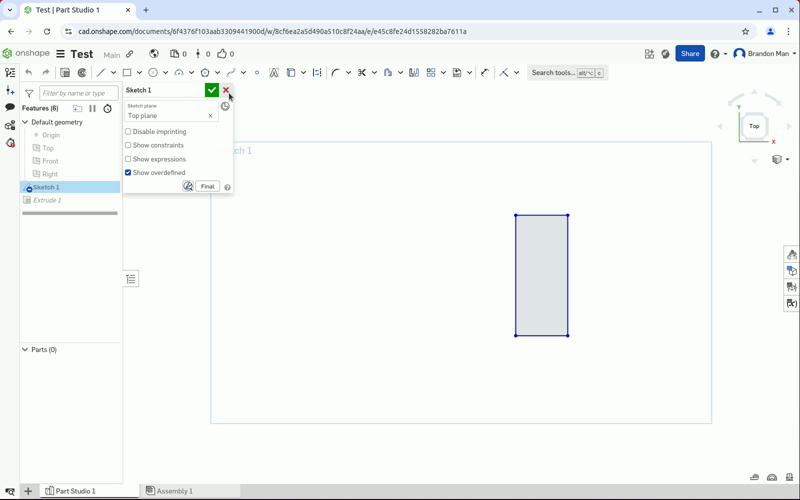
click(229, 92)
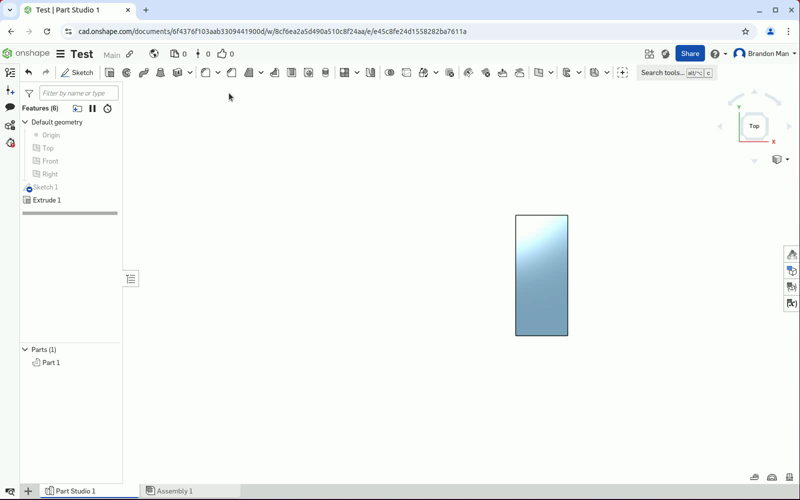
mouse_move(541, 75)
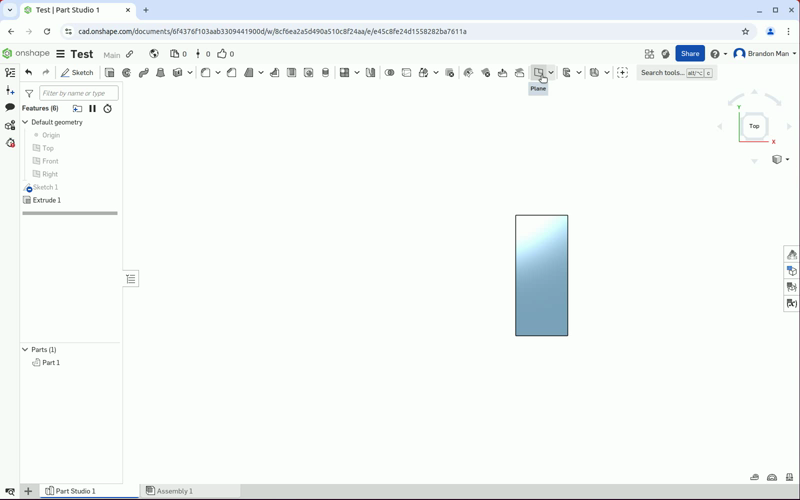
click(541, 75)
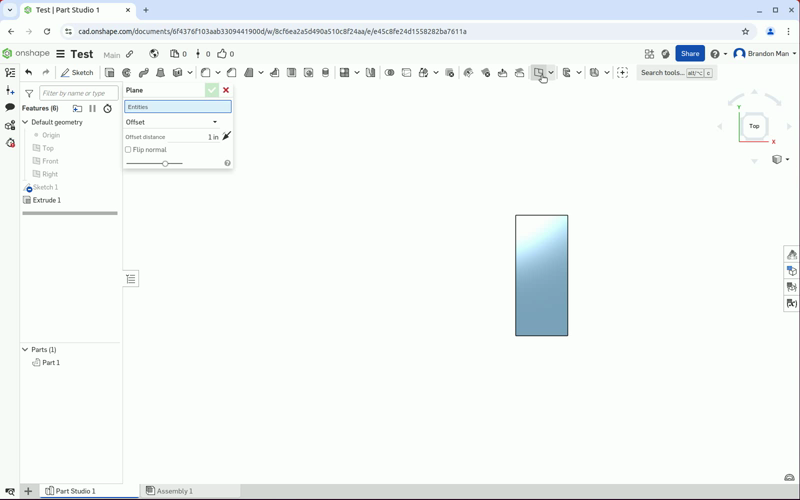
mouse_move(73, 150)
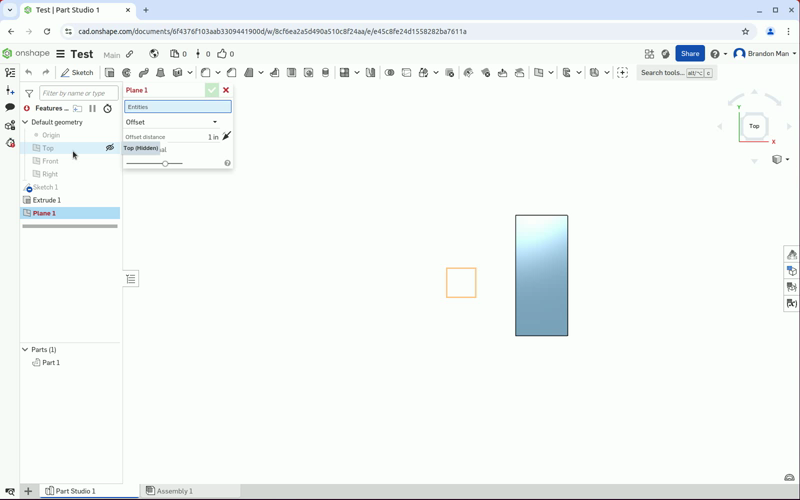
click(73, 150)
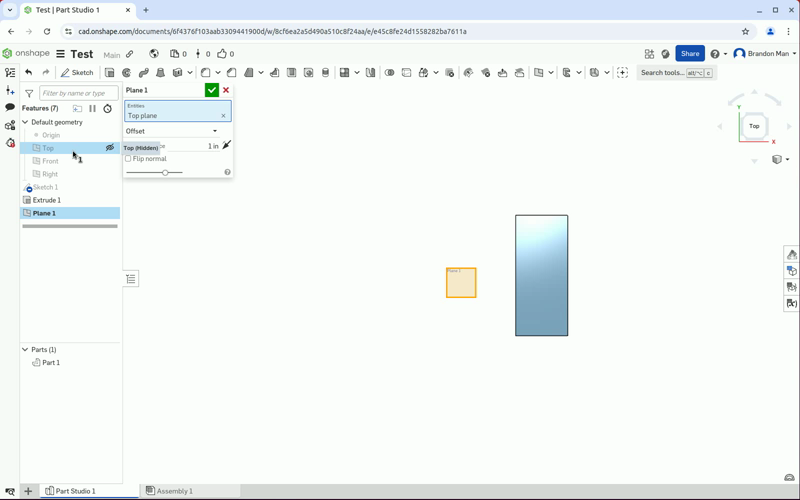
key(tab, 2)
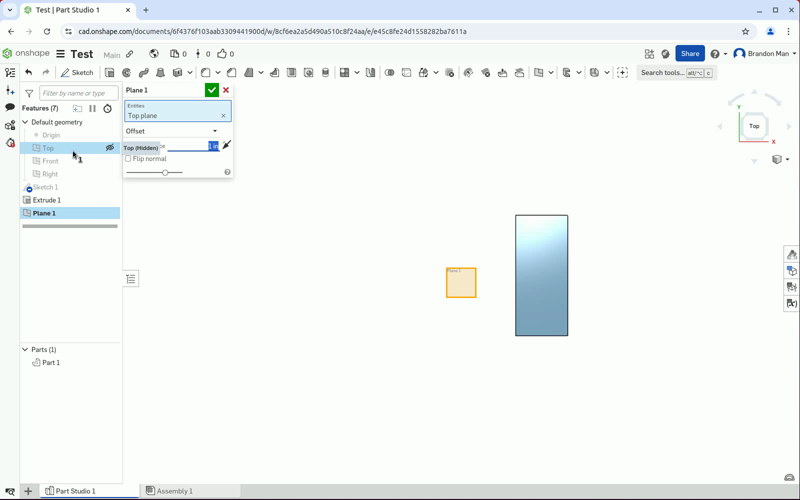
text(1.695)
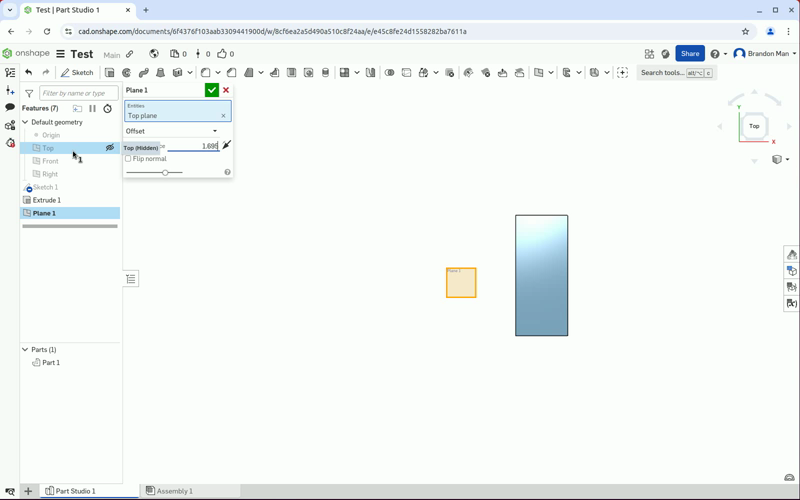
key(enter, 2)
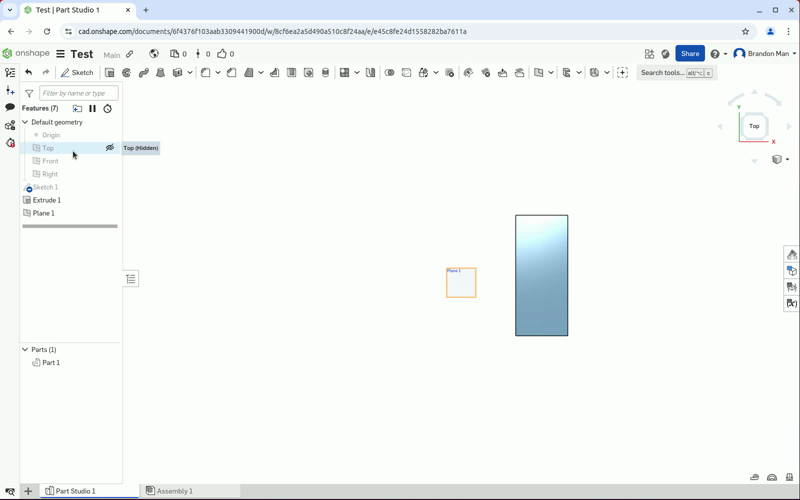
key(shift+s)
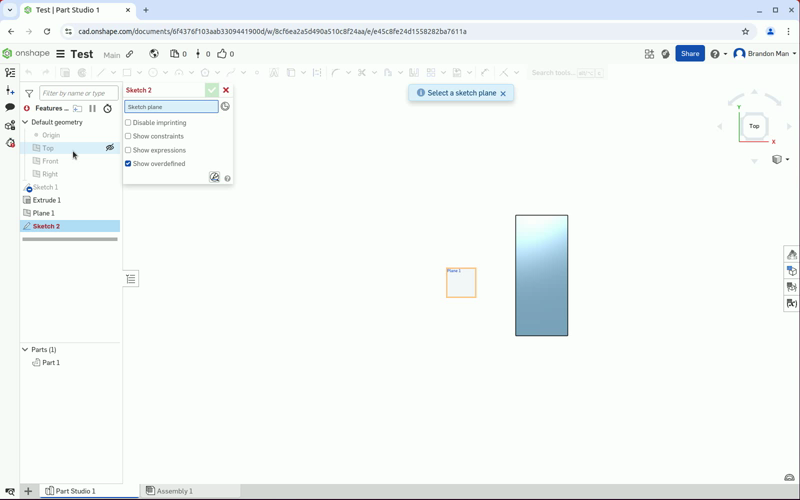
mouse_move(73, 215)
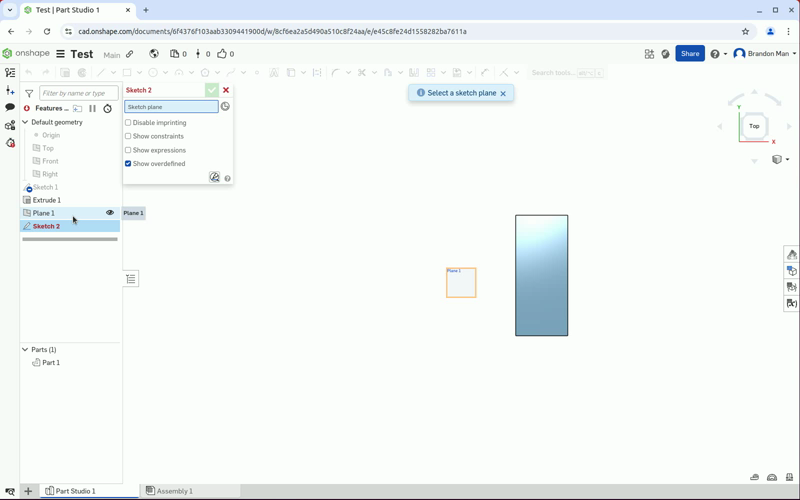
click(73, 215)
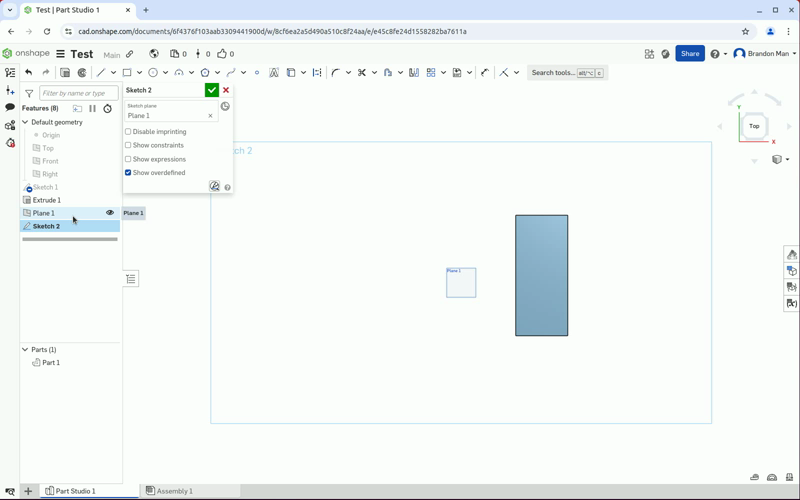
mouse_move(73, 352)
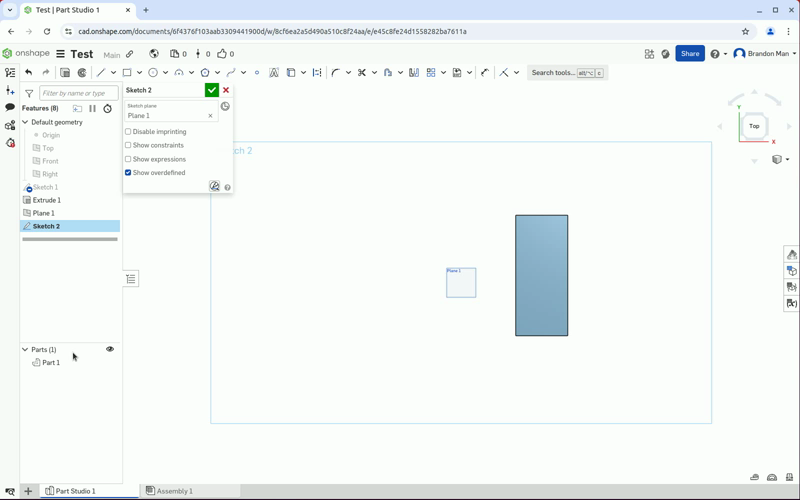
key(y)
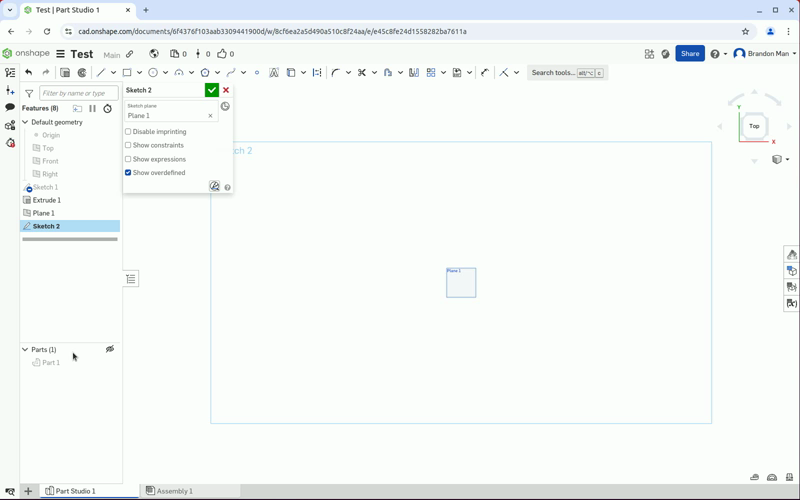
key(l)
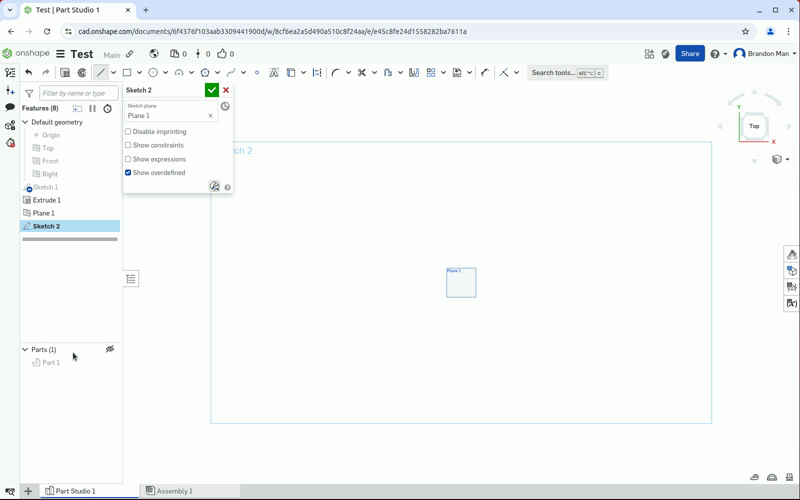
key_down(shift)
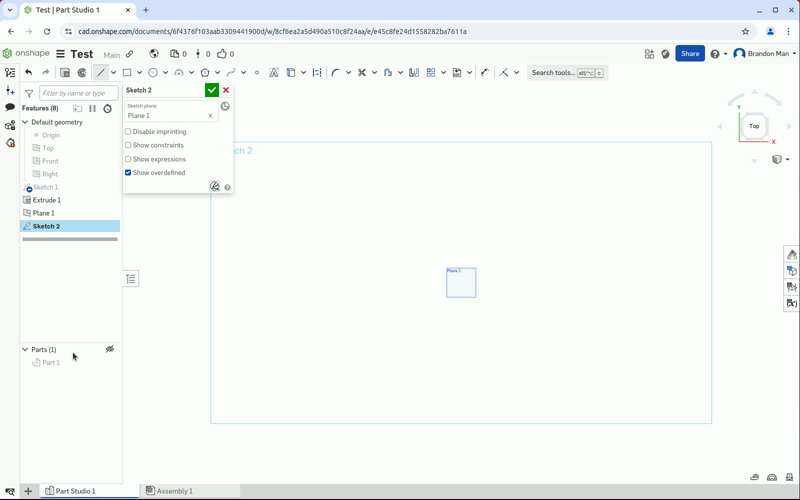
mouse_move(511, 340)
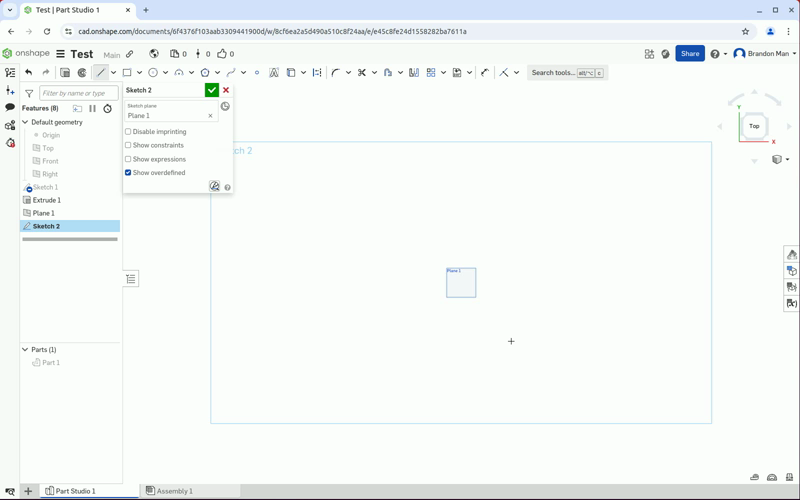
click(511, 340)
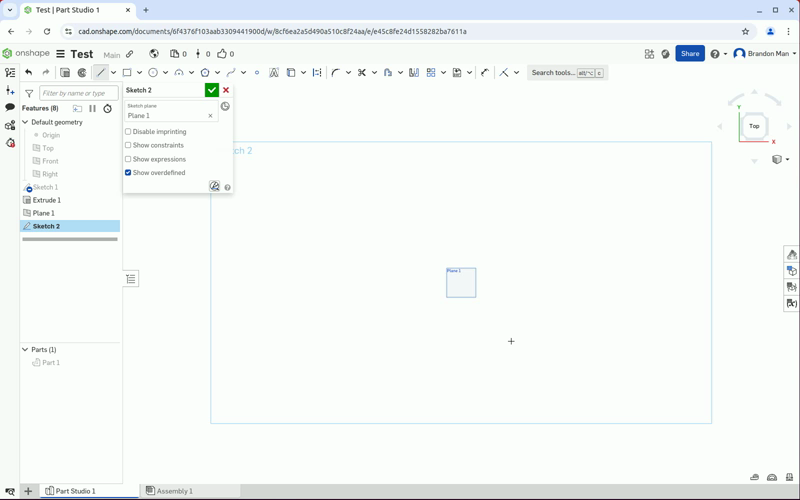
key_up(shift)
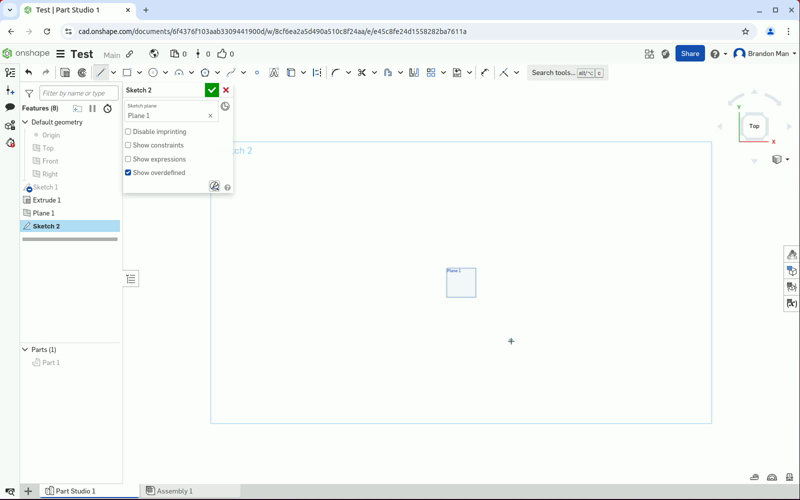
key_down(shift)
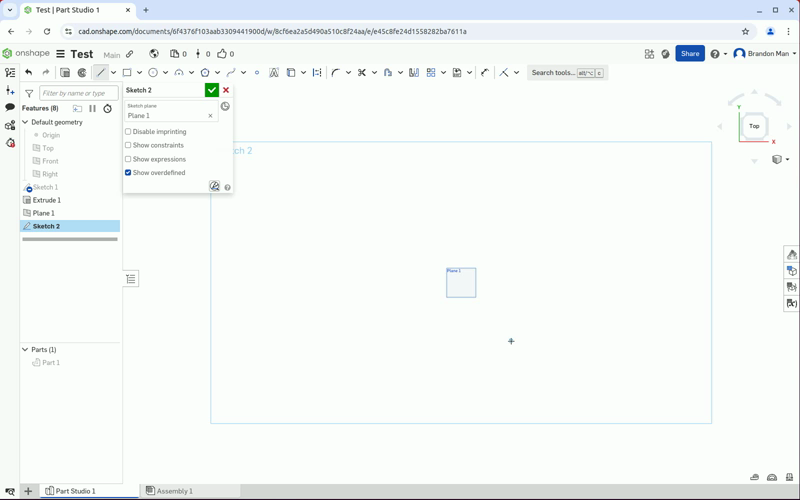
mouse_move(573, 340)
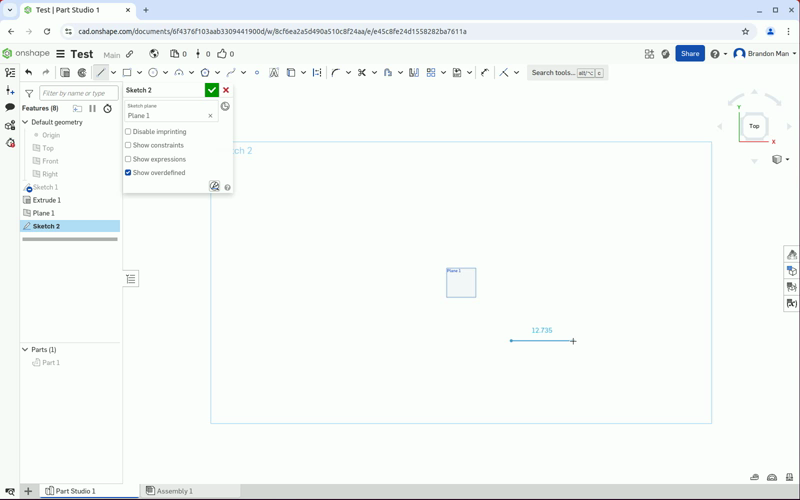
click(573, 340)
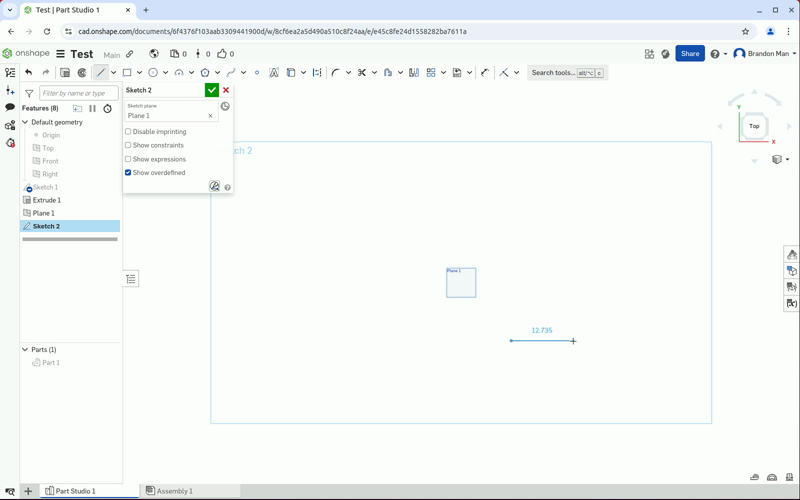
key_up(shift)
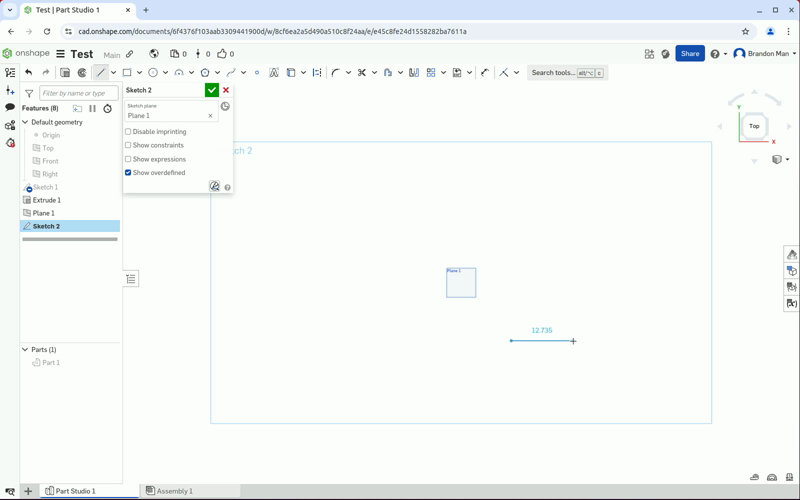
key_down(shift)
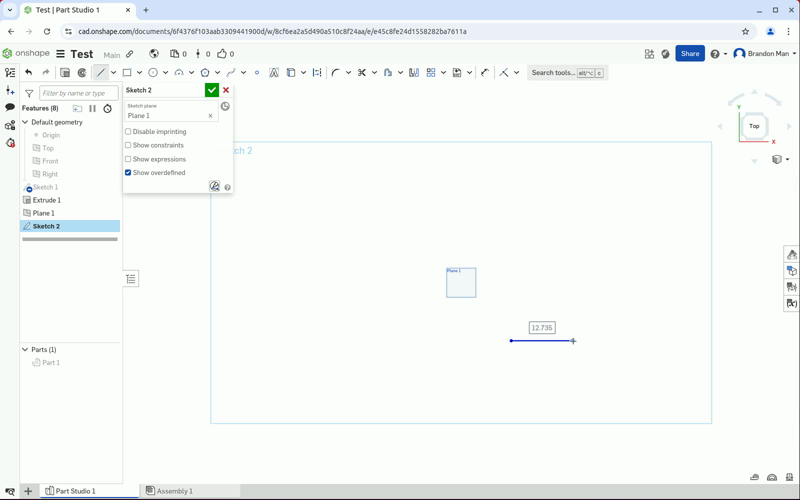
mouse_move(573, 209)
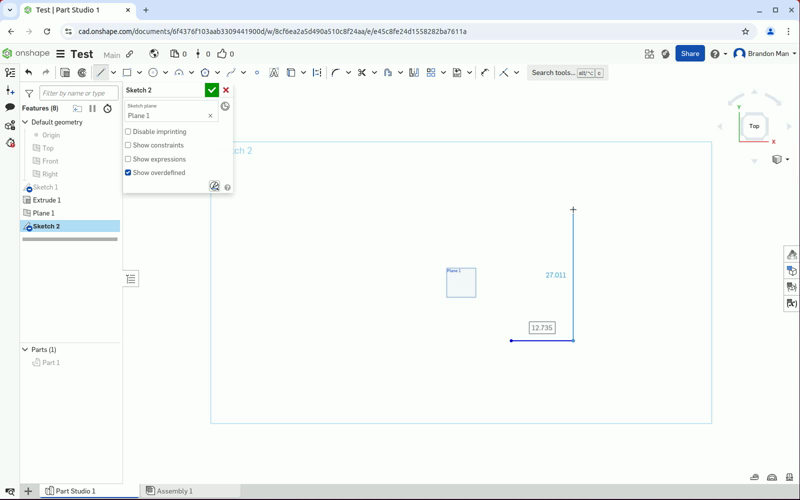
click(573, 209)
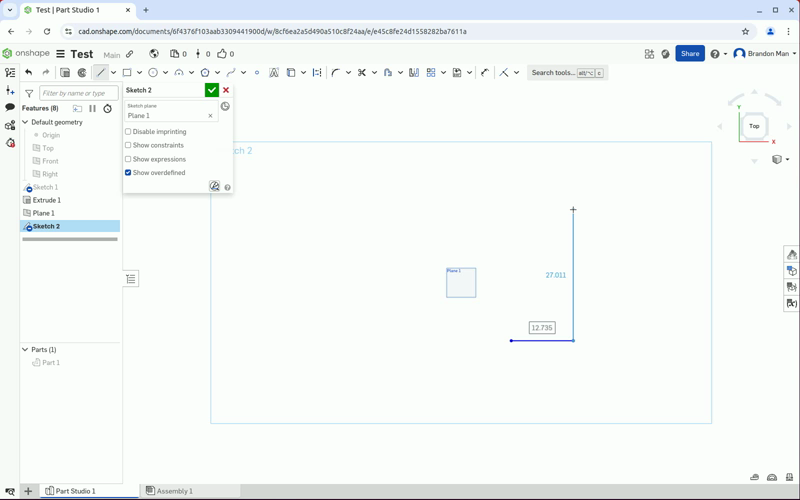
key_up(shift)
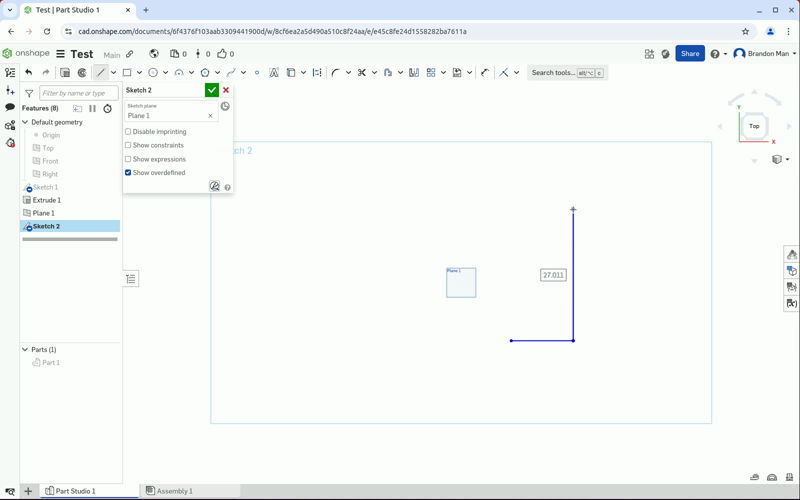
key_down(shift)
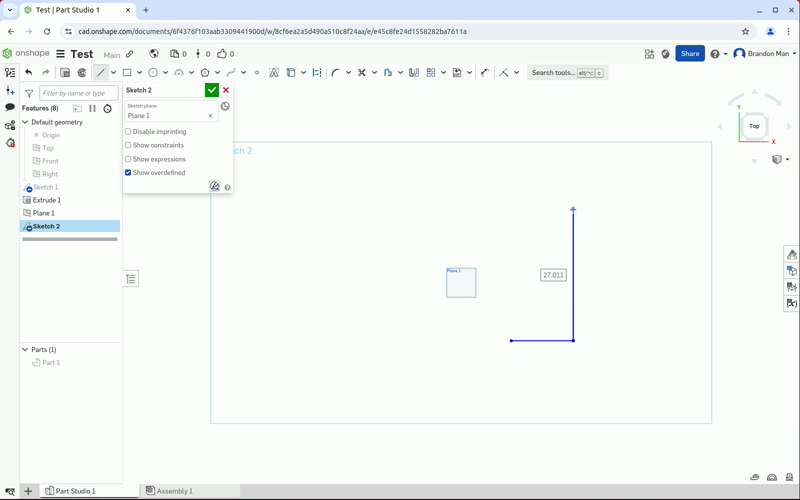
mouse_move(511, 209)
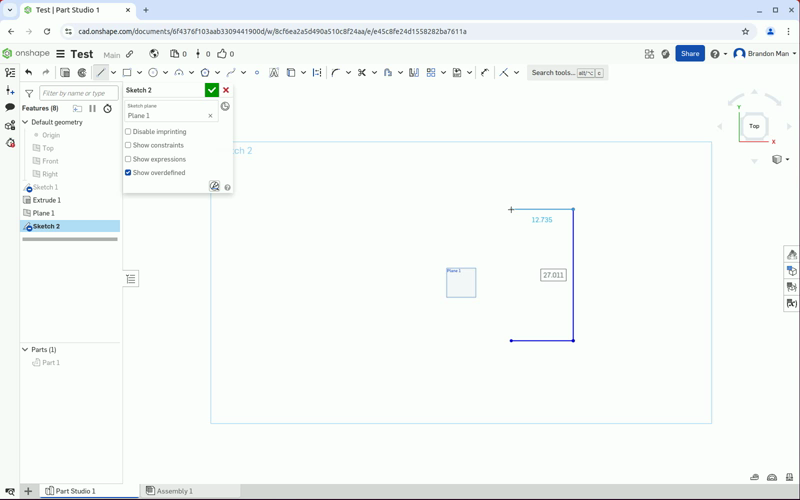
click(511, 209)
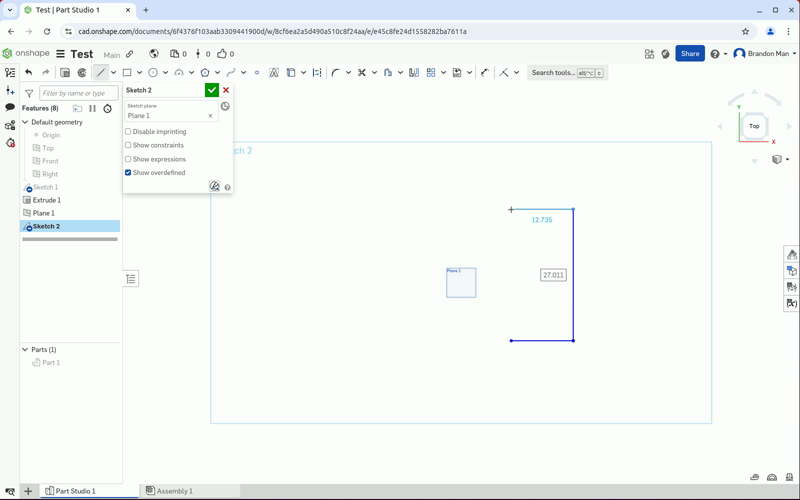
key_up(shift)
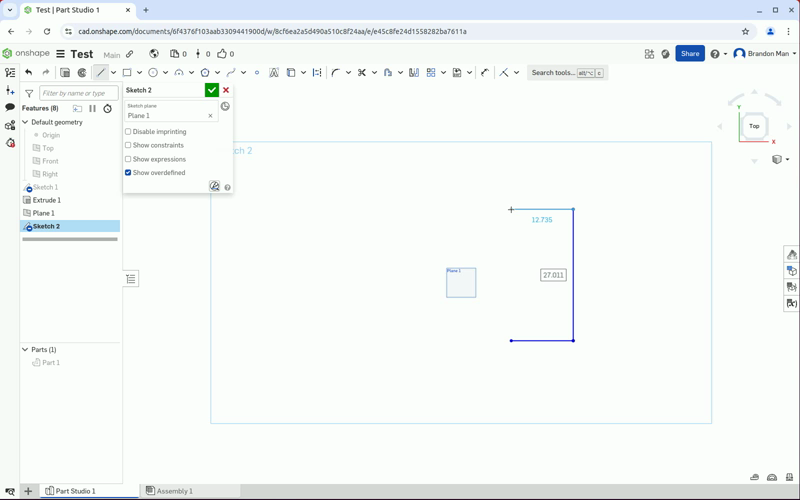
key_down(shift)
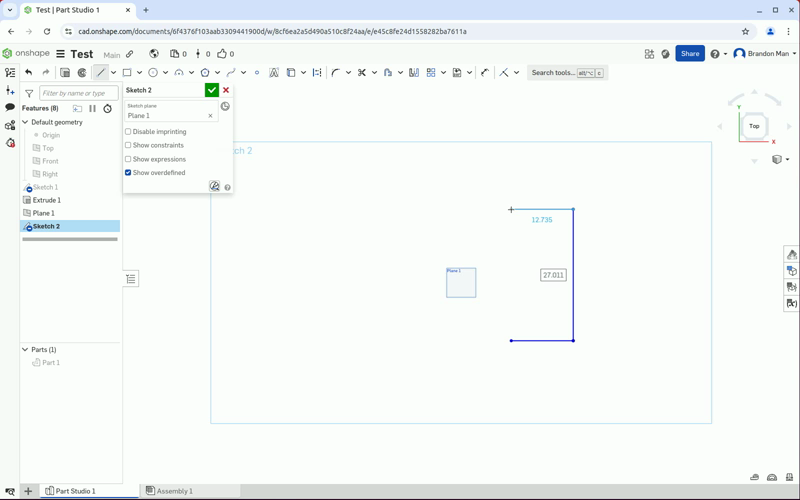
mouse_move(511, 340)
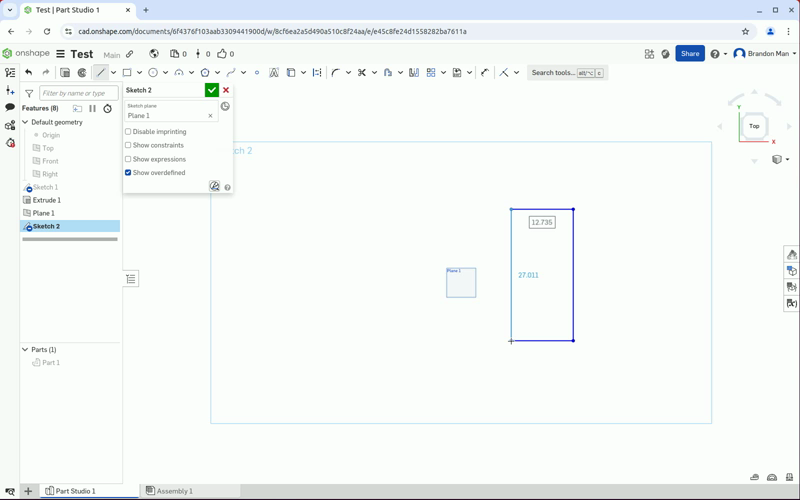
key_up(shift)
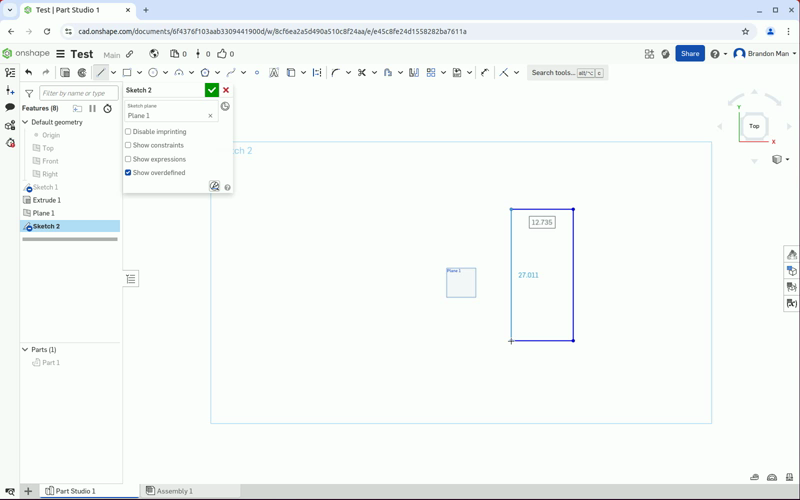
click(511, 340)
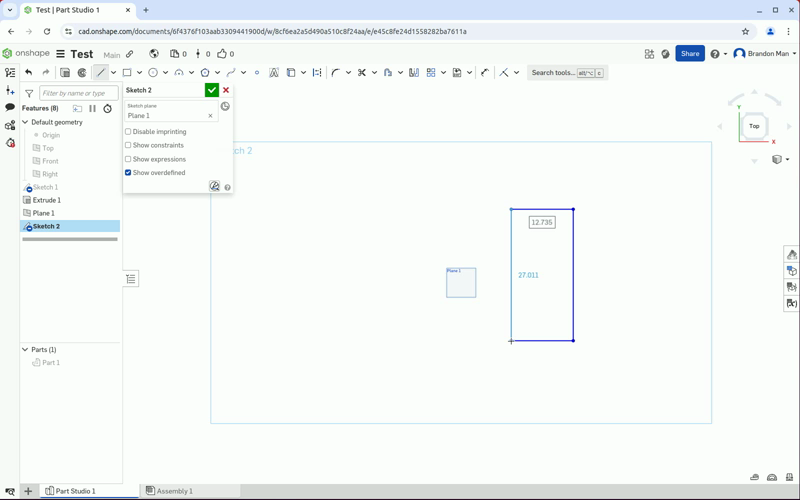
key(esc)
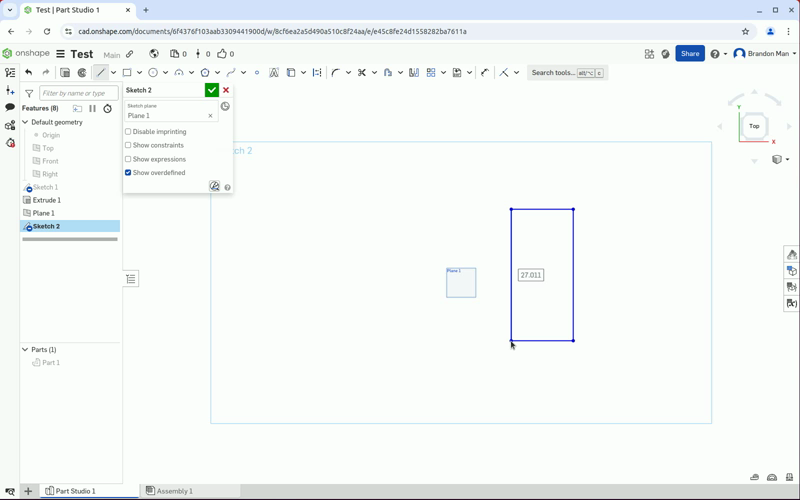
key(l)
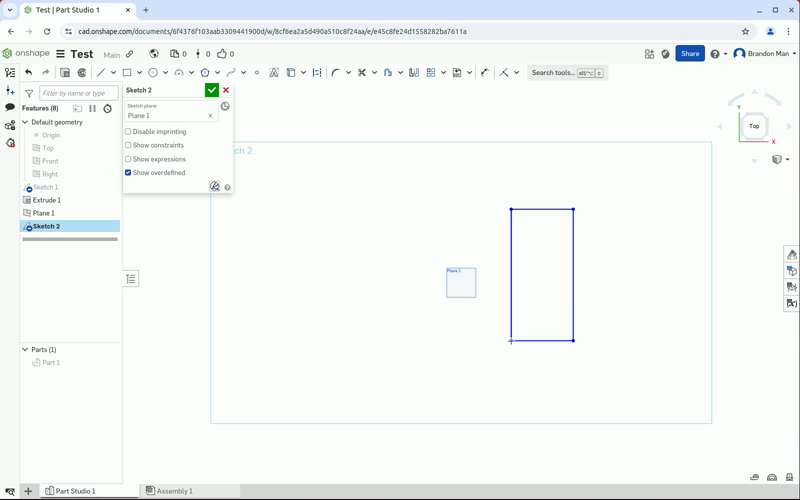
key_down(shift)
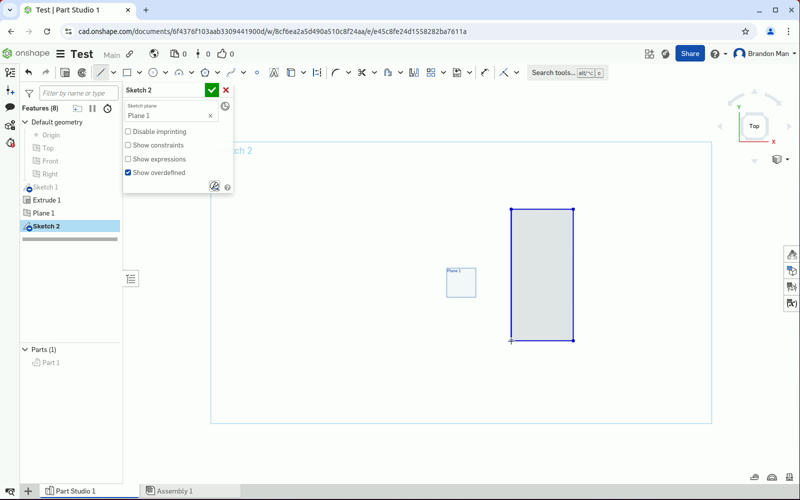
mouse_move(516, 334)
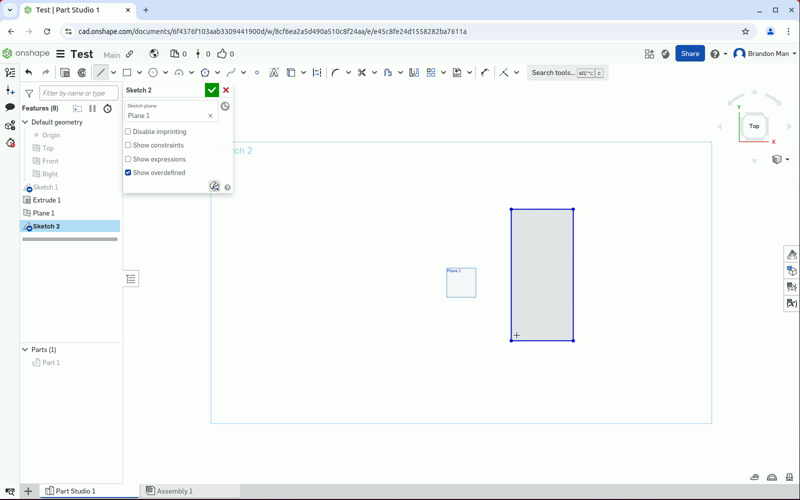
click(516, 334)
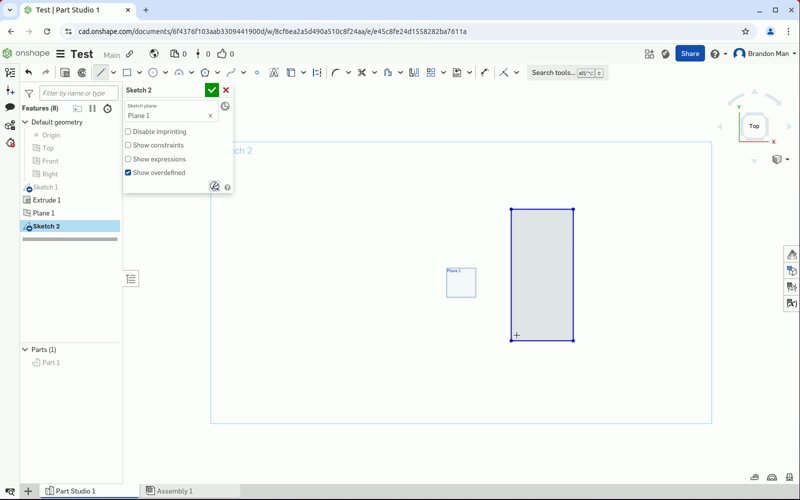
key_up(shift)
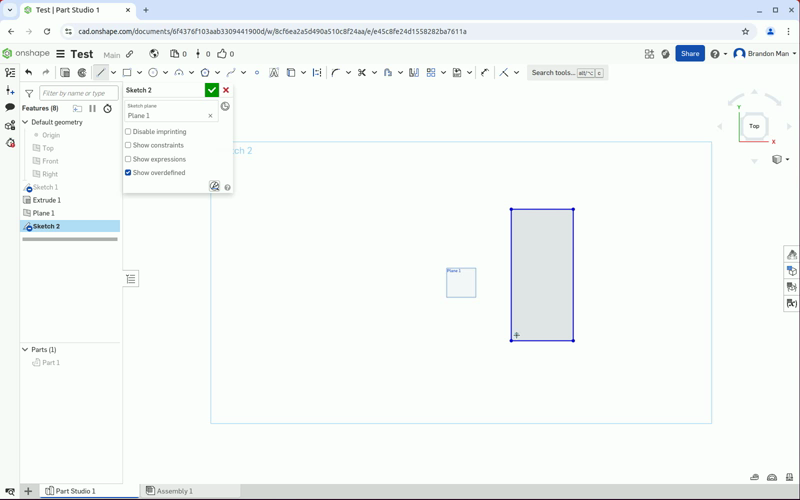
key_down(shift)
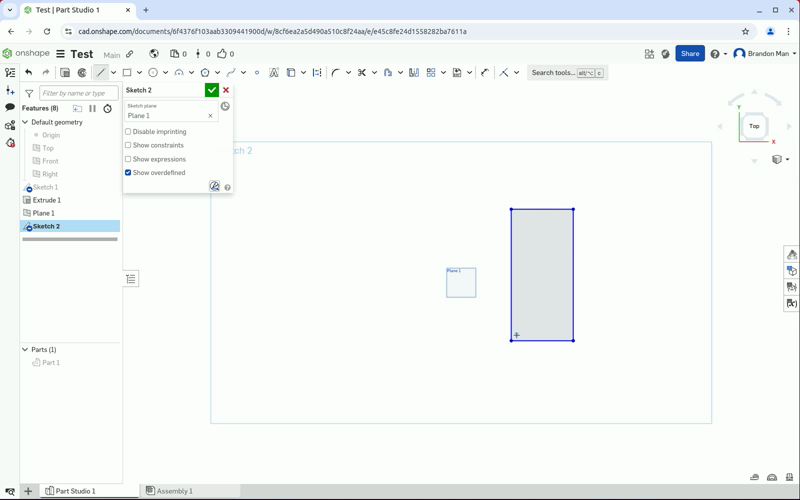
mouse_move(546, 334)
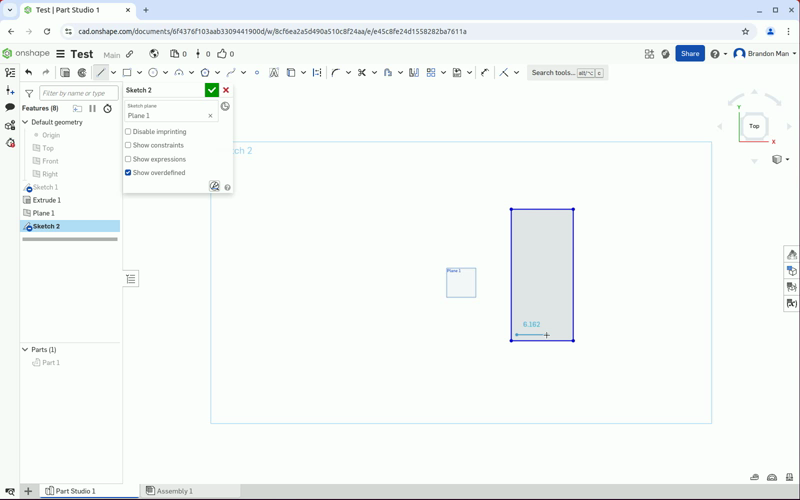
mouse_move(567, 334)
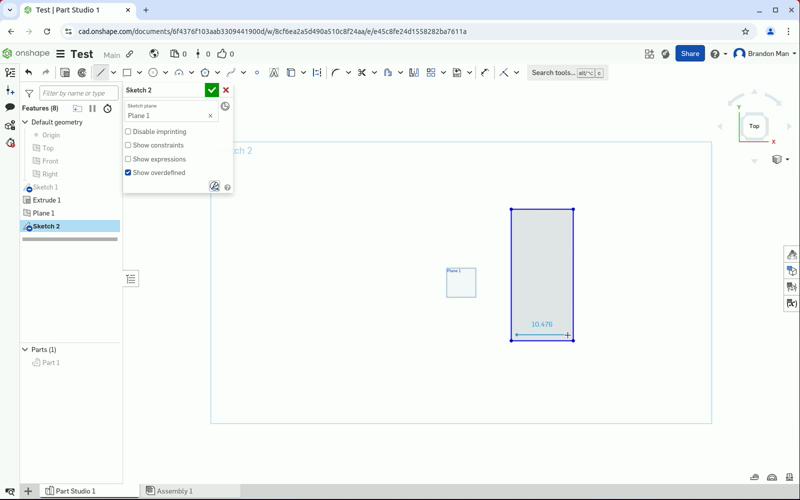
click(567, 334)
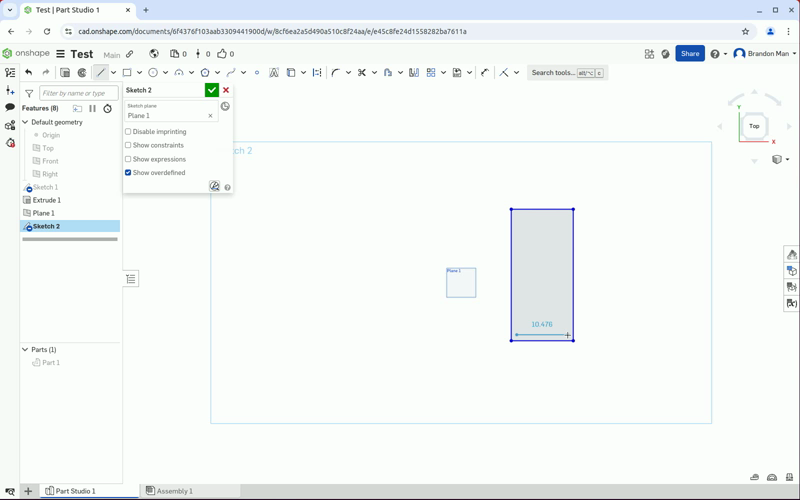
key_up(shift)
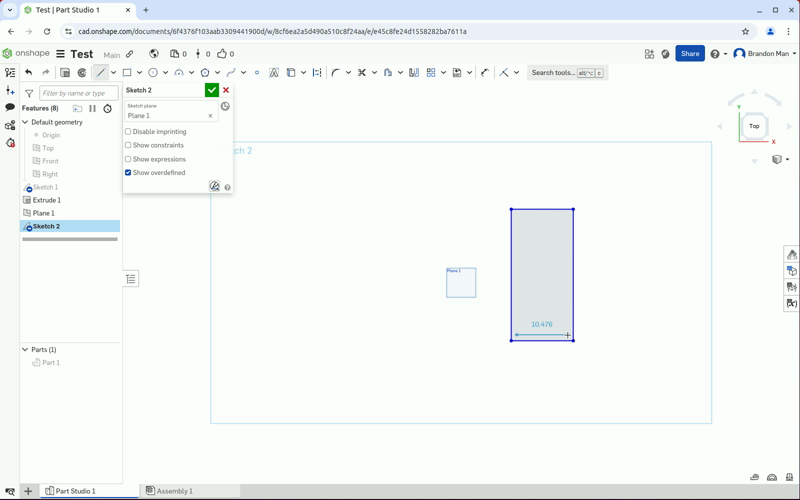
key_down(shift)
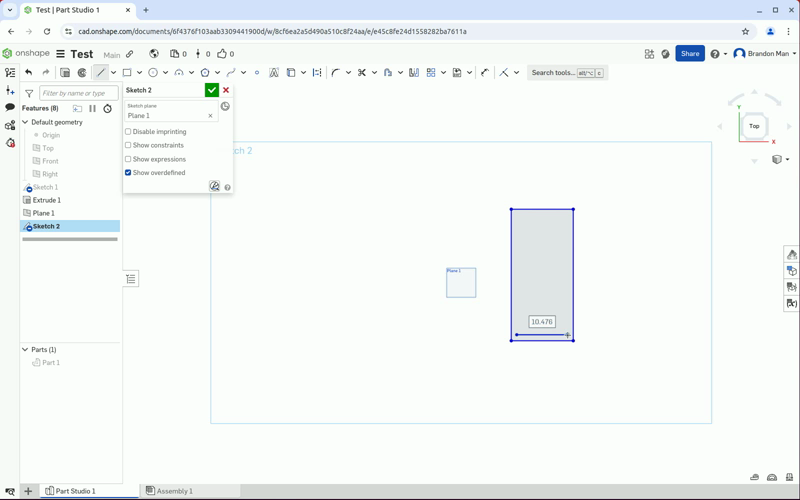
mouse_move(567, 214)
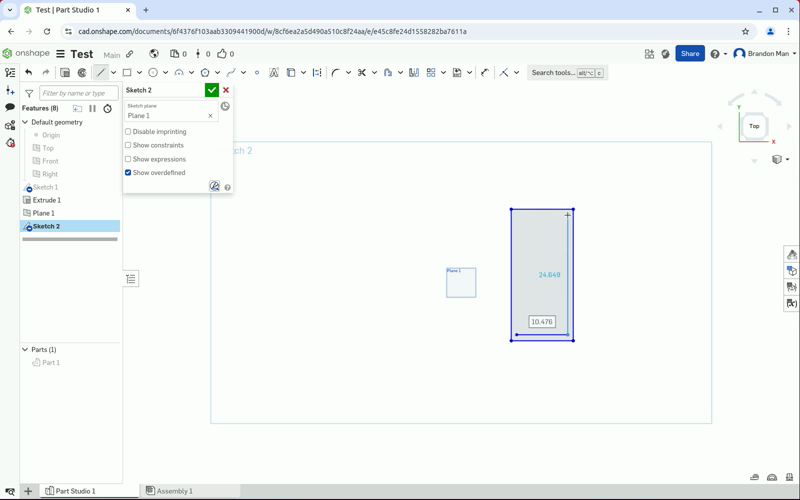
click(567, 214)
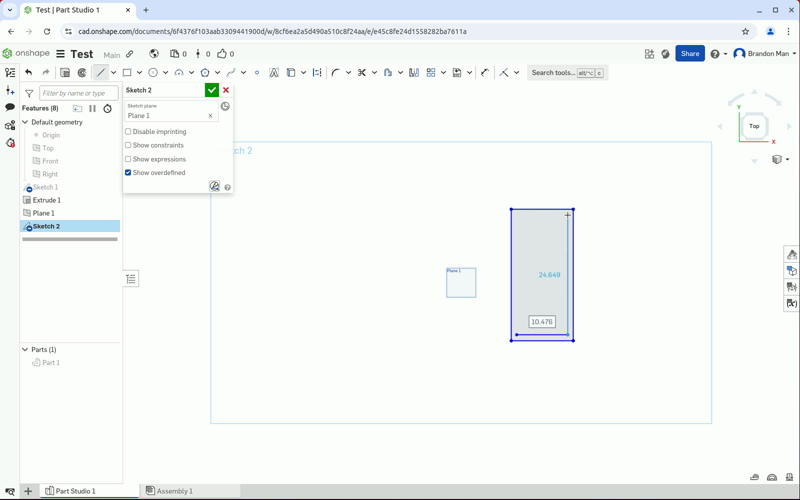
key_up(shift)
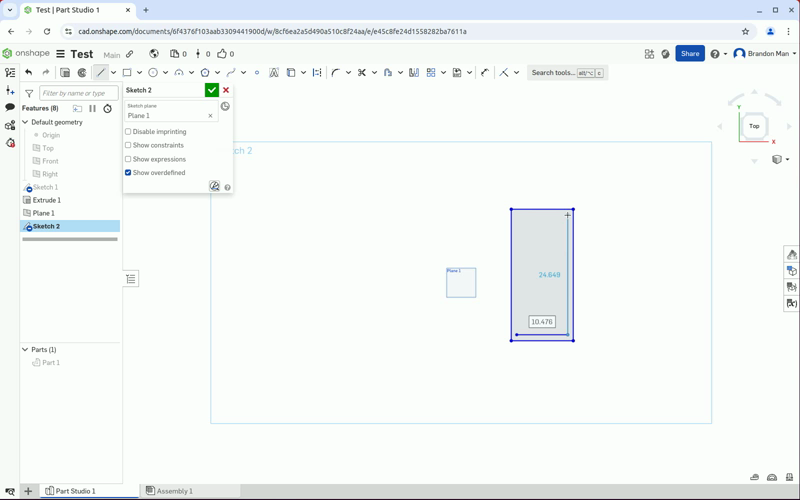
key_down(shift)
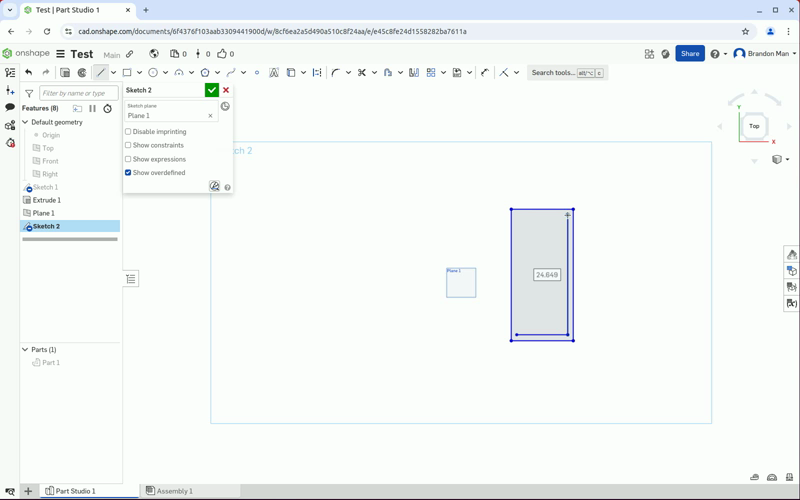
mouse_move(589, 214)
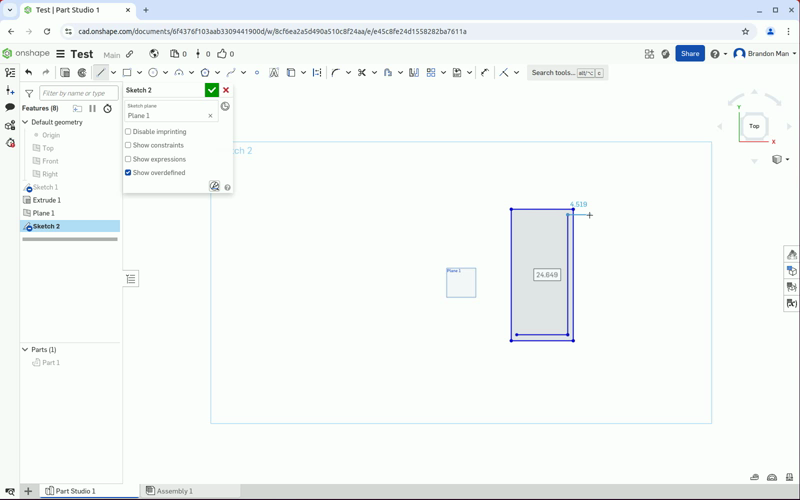
mouse_move(516, 214)
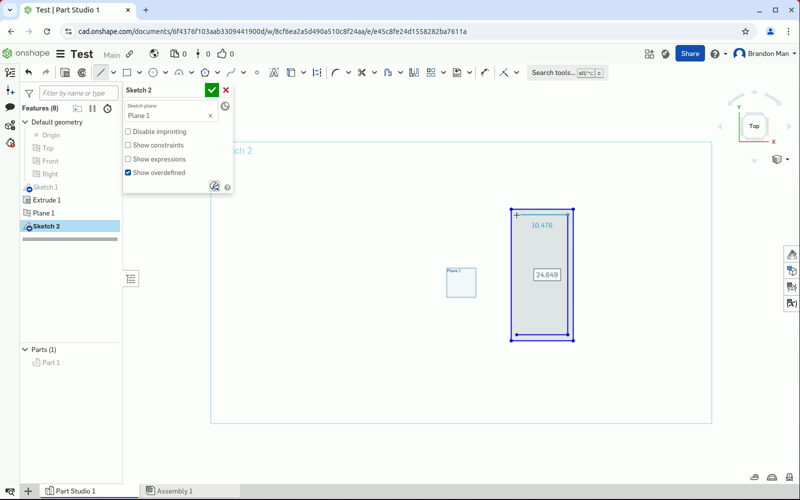
click(516, 214)
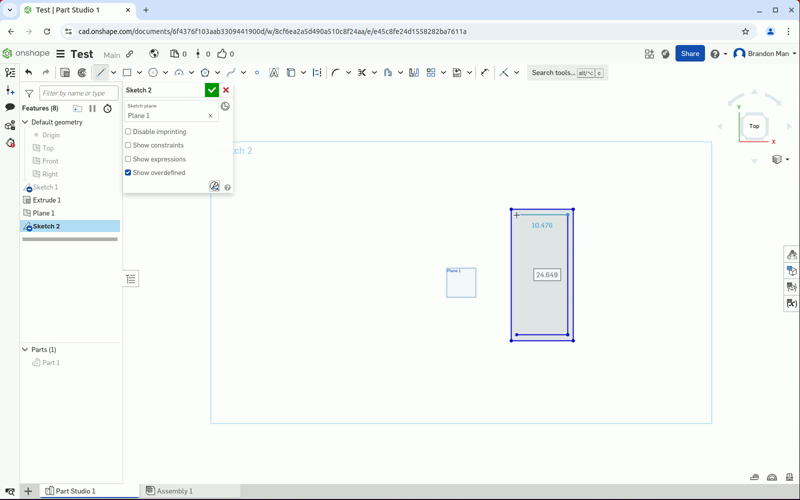
key_up(shift)
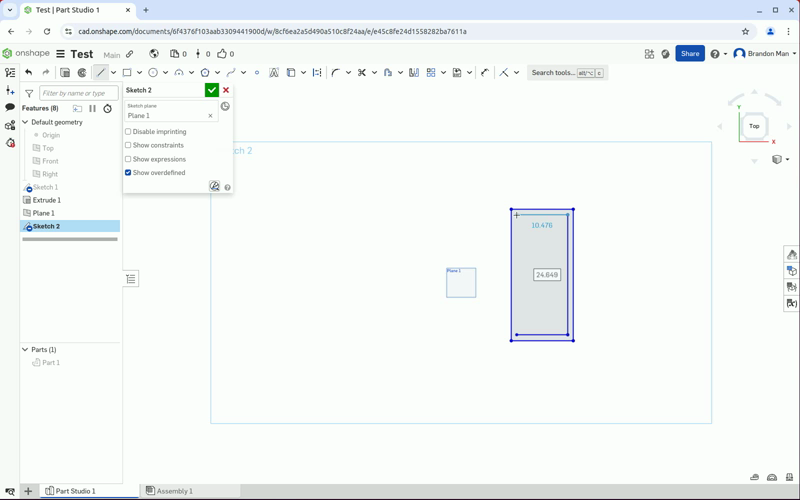
key_down(shift)
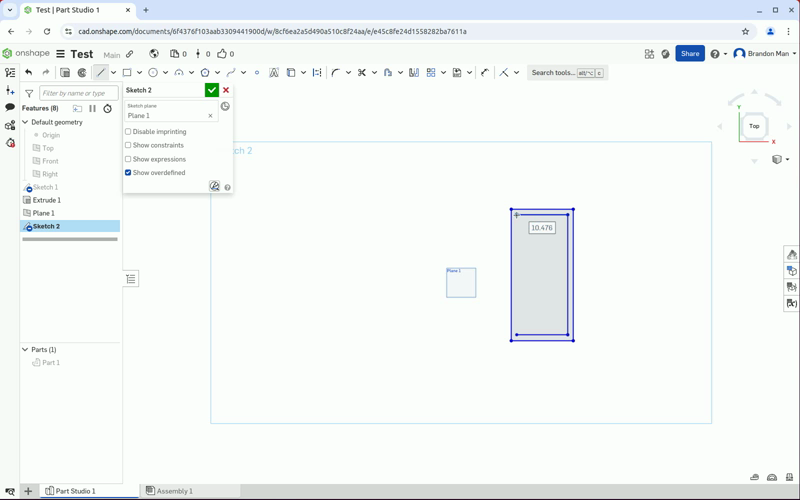
mouse_move(516, 334)
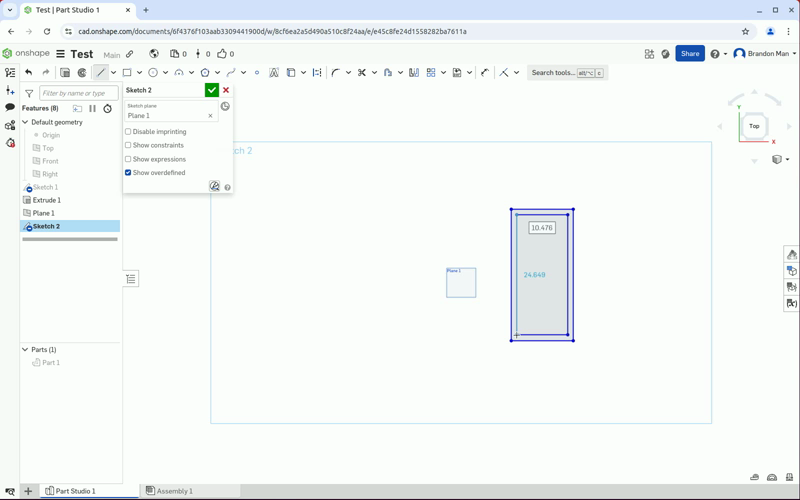
key_up(shift)
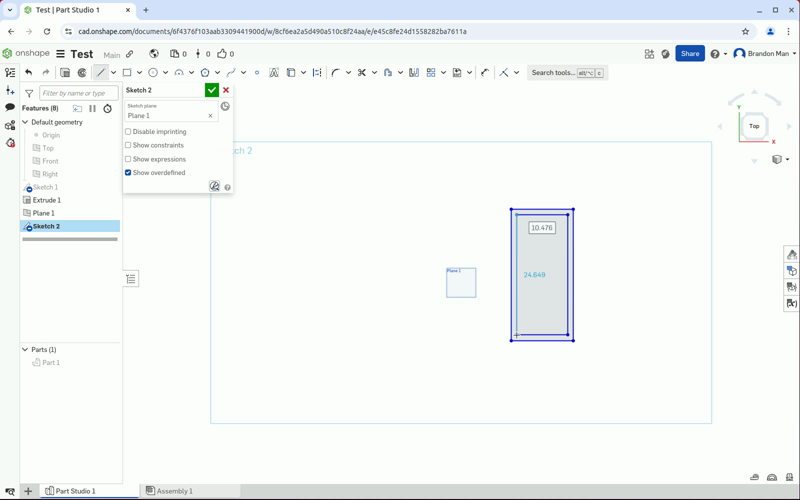
click(516, 334)
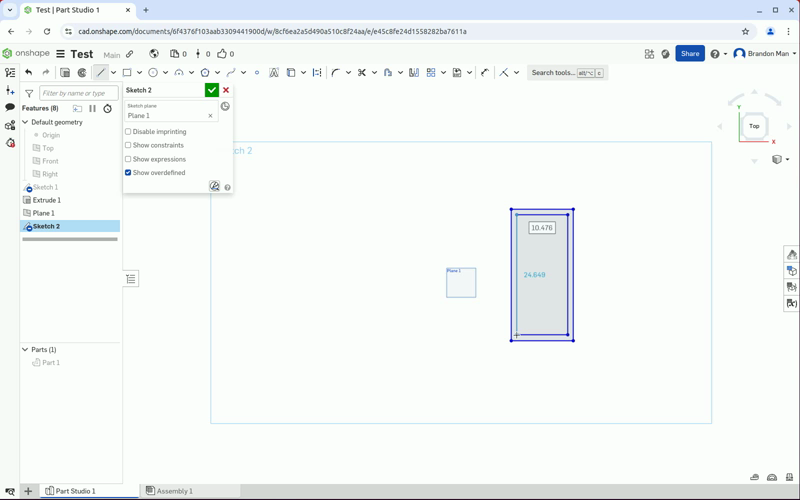
key(esc)
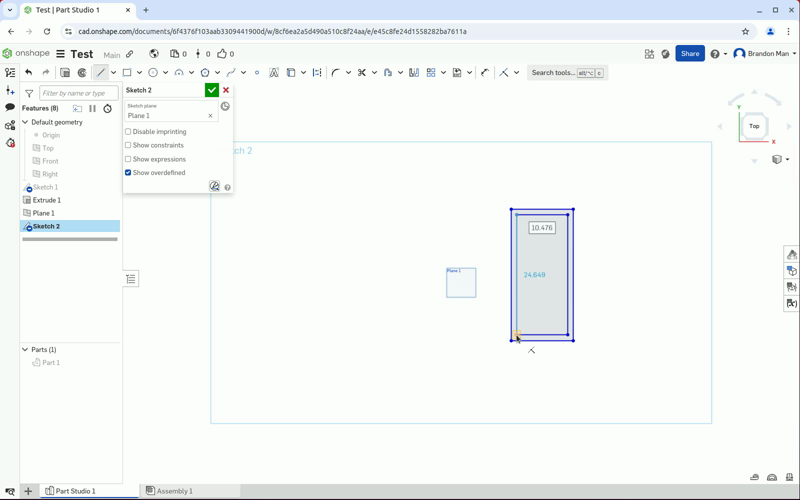
mouse_move(570, 295)
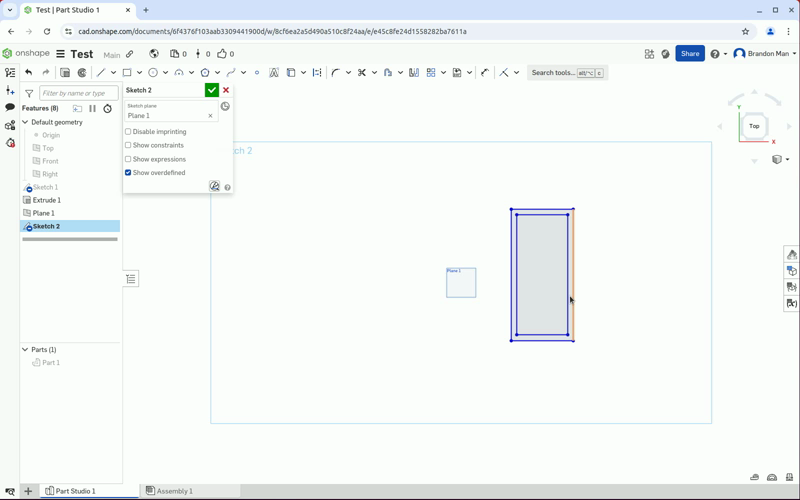
click(570, 295)
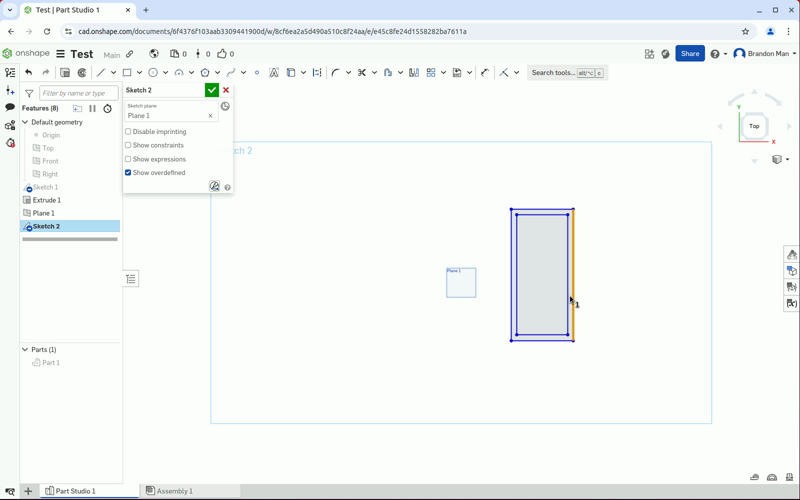
mouse_move(73, 352)
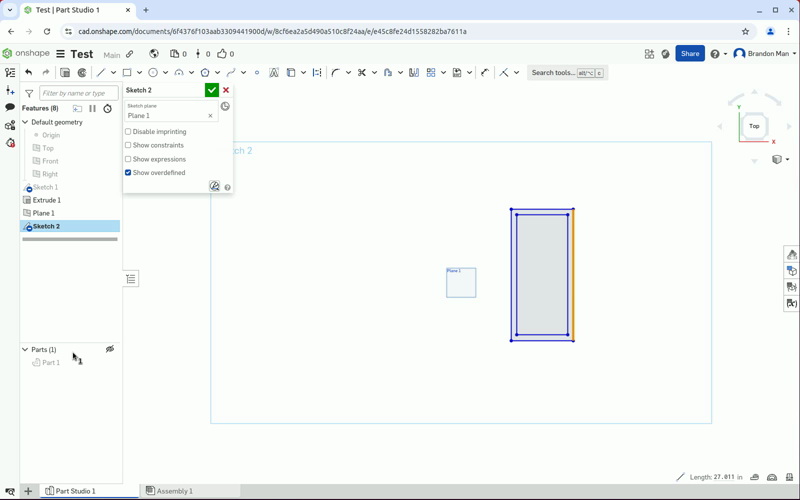
key(shift+y)
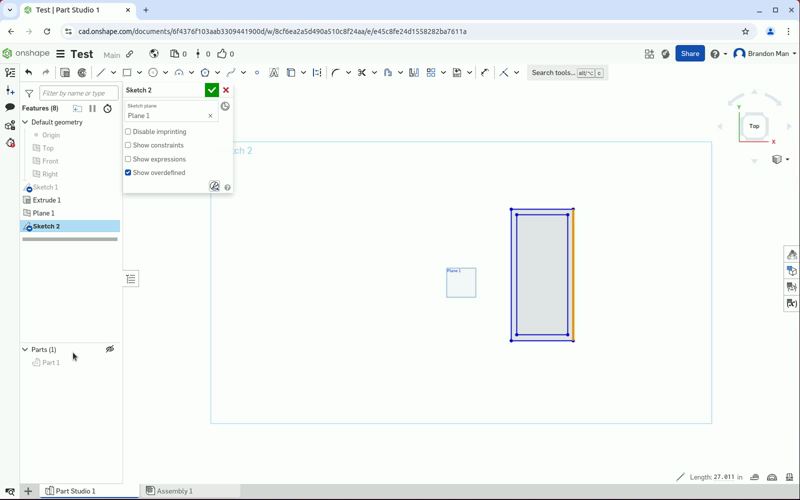
key(shift+e)
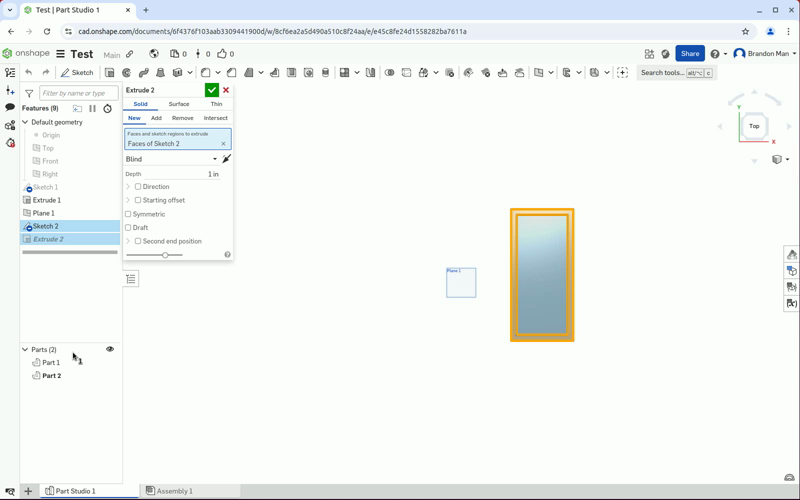
mouse_move(143, 106)
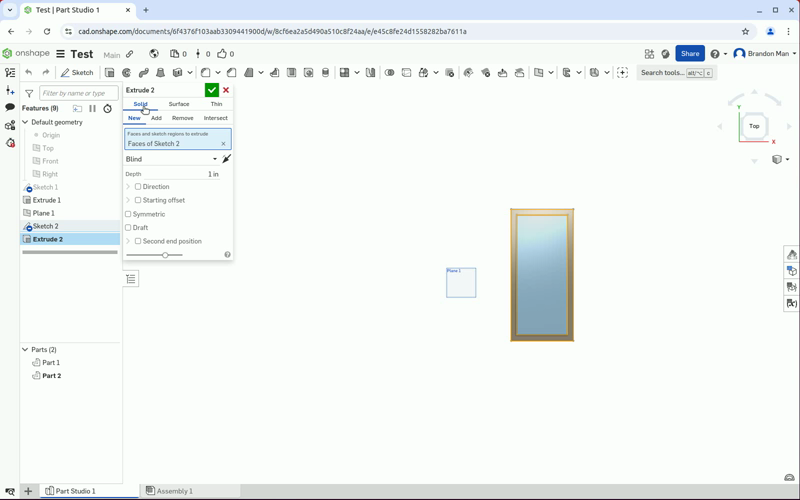
click(143, 106)
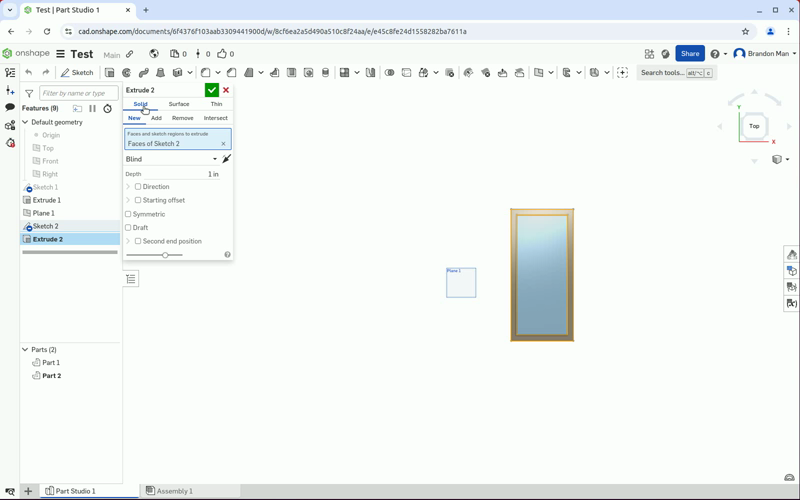
mouse_move(137, 120)
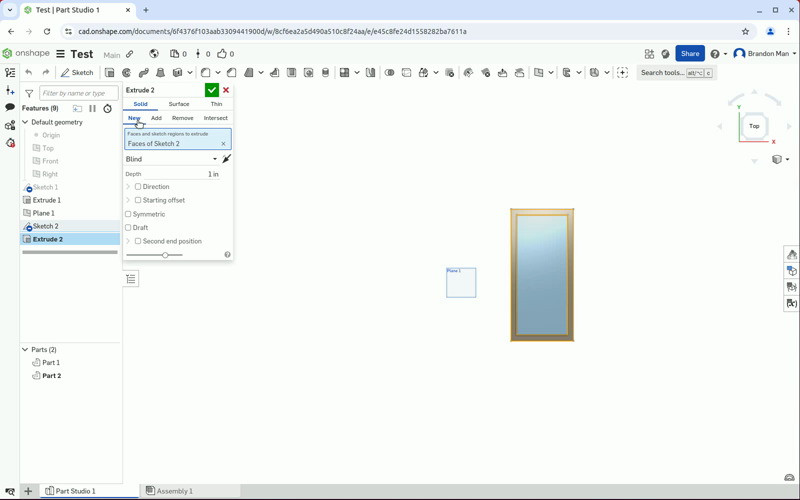
click(137, 120)
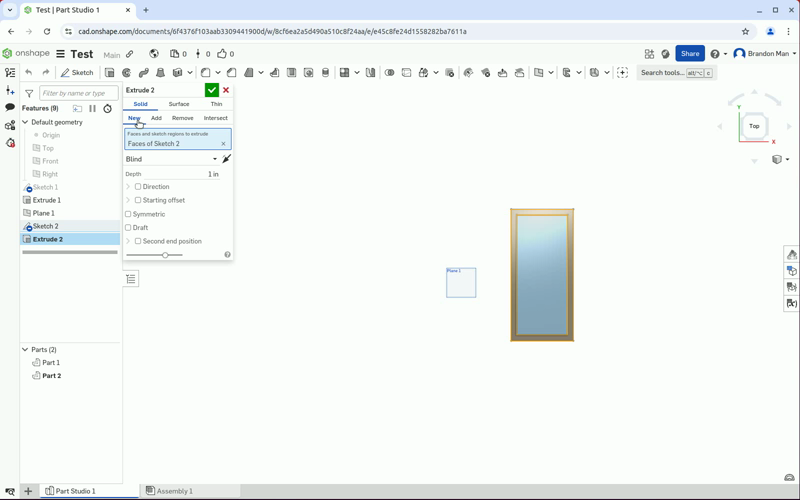
key(tab, 4)
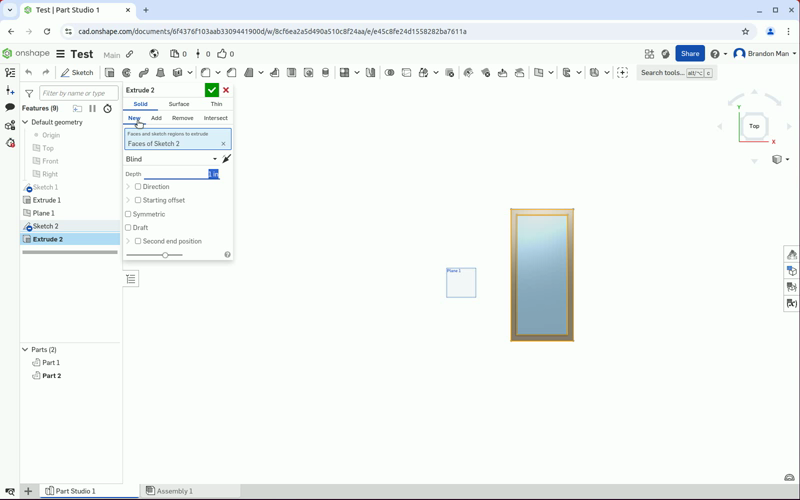
text(-3.611)
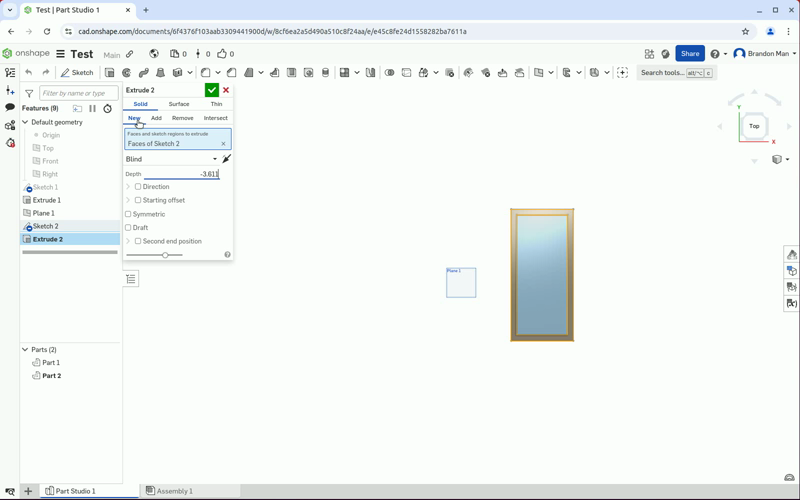
key(enter)
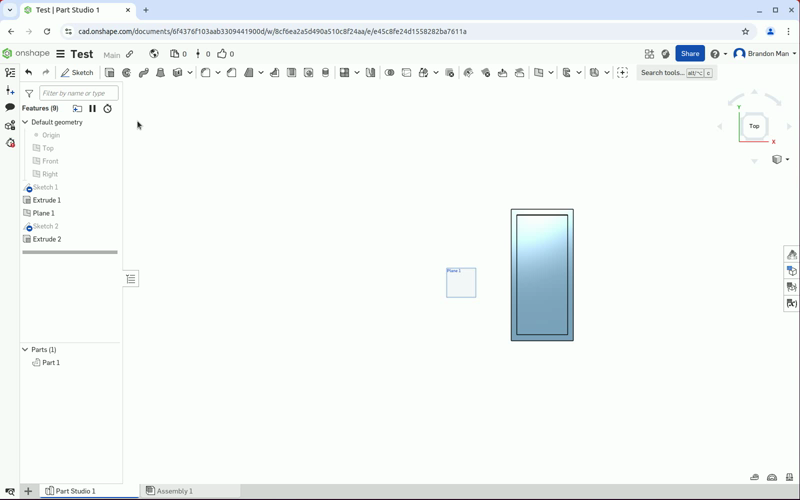
key(shift+h)
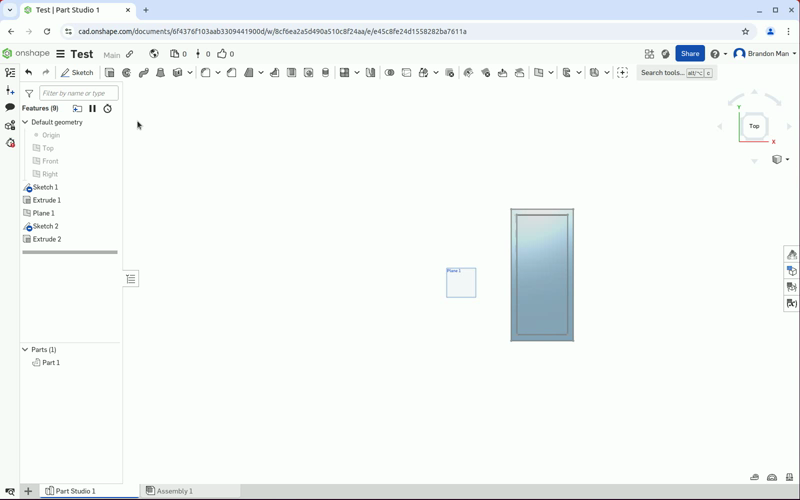
key(shift+h)
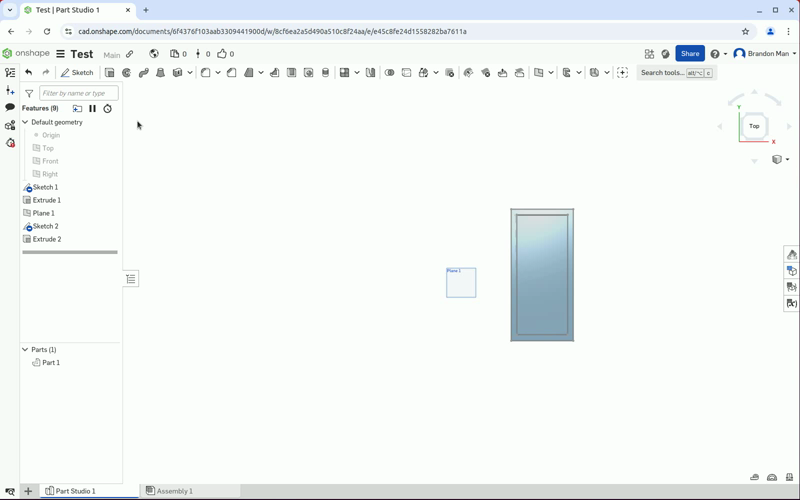
key(shift+7)
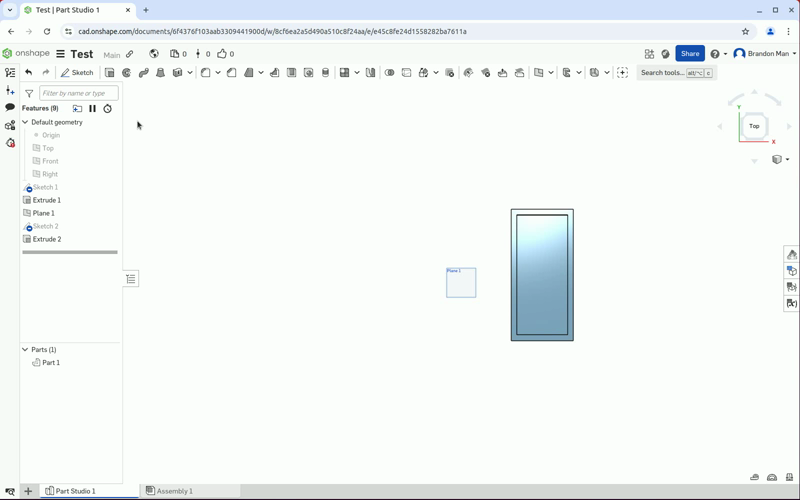
key(up, 3)
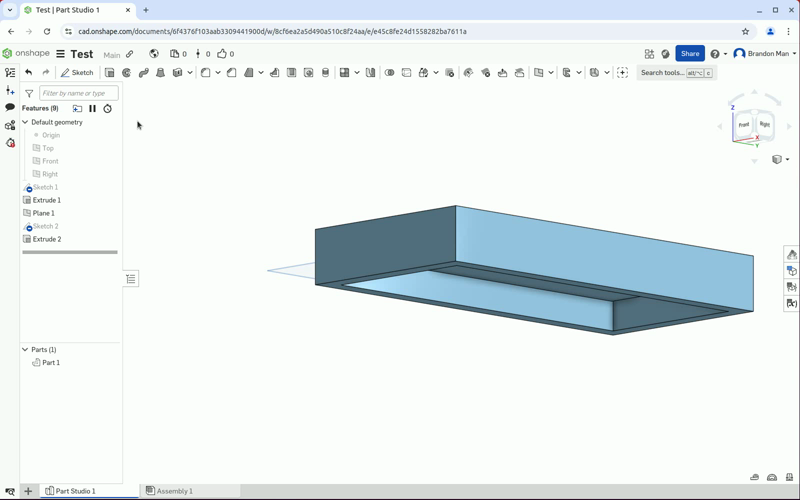
key(left, 3)
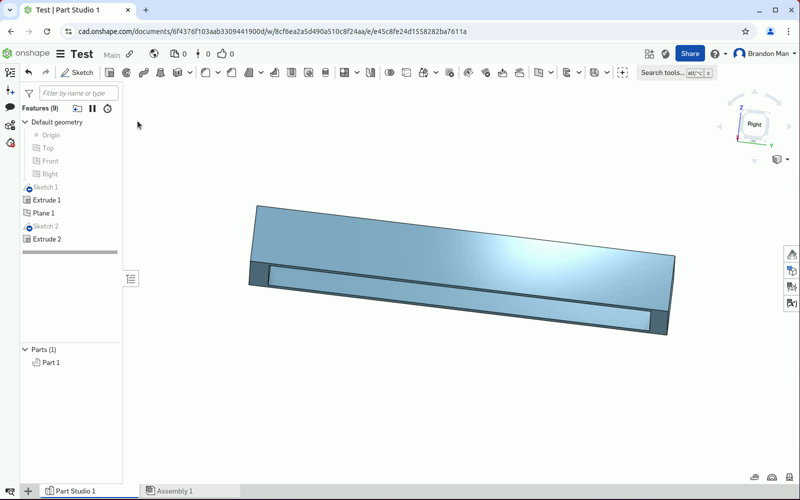
key(right, 3)
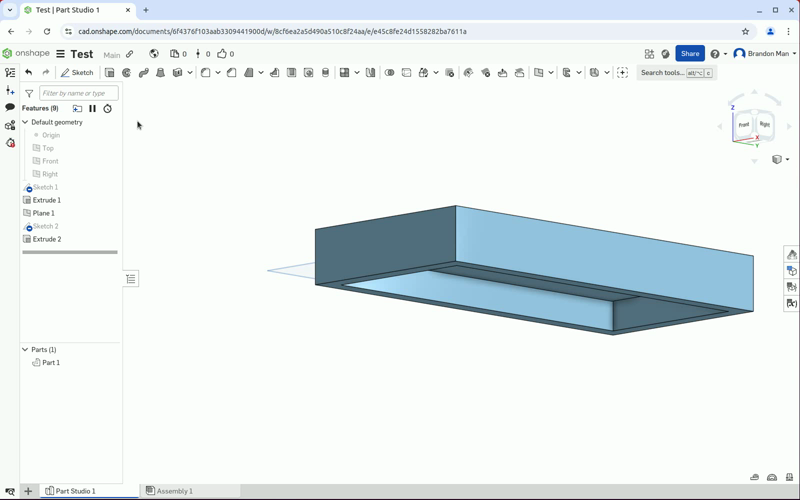
key(down, 3)
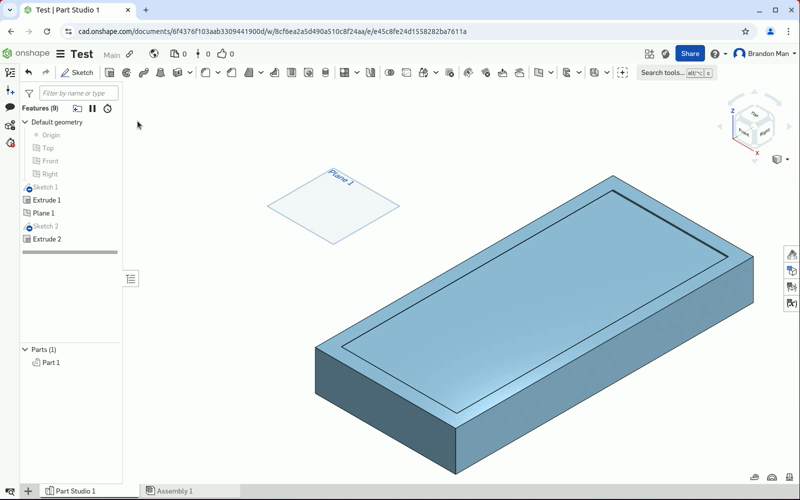
mouse_move(73, 189)
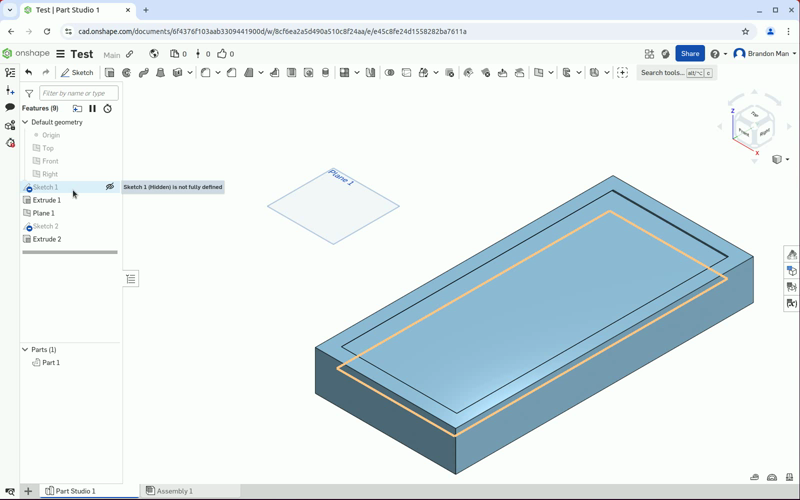
click(73, 189)